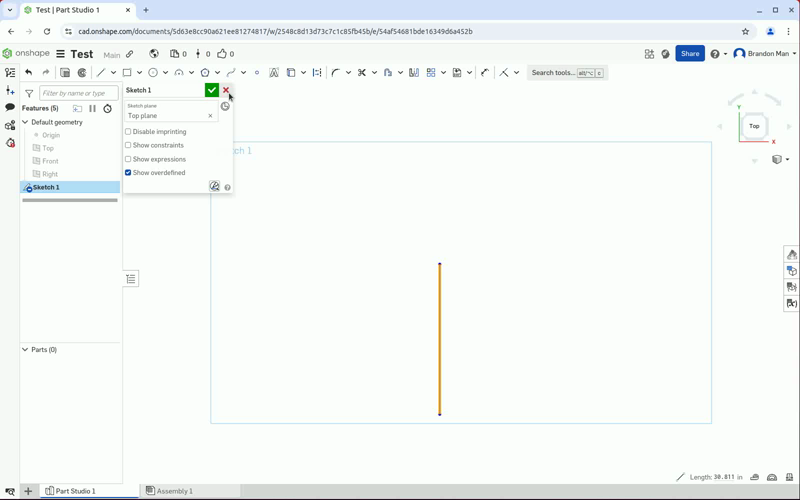
key(shift+h)
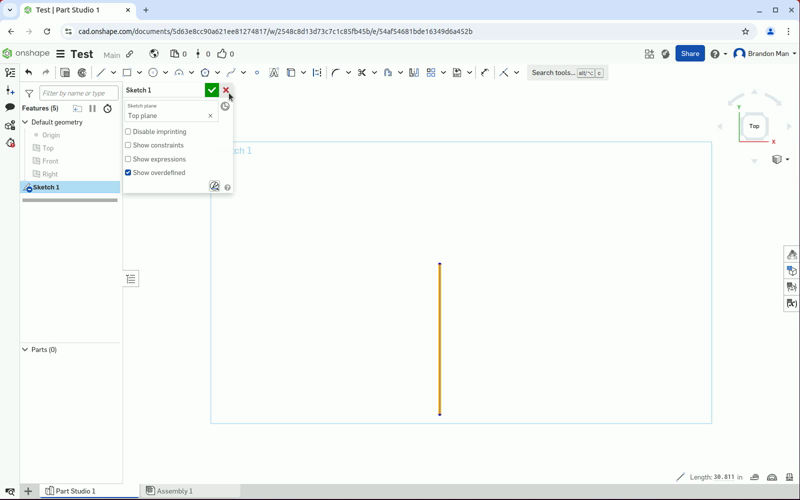
mouse_move(73, 352)
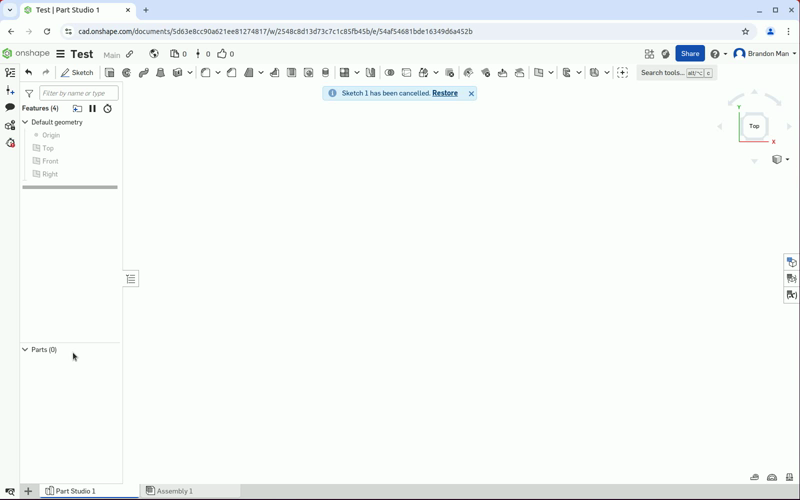
key(y)
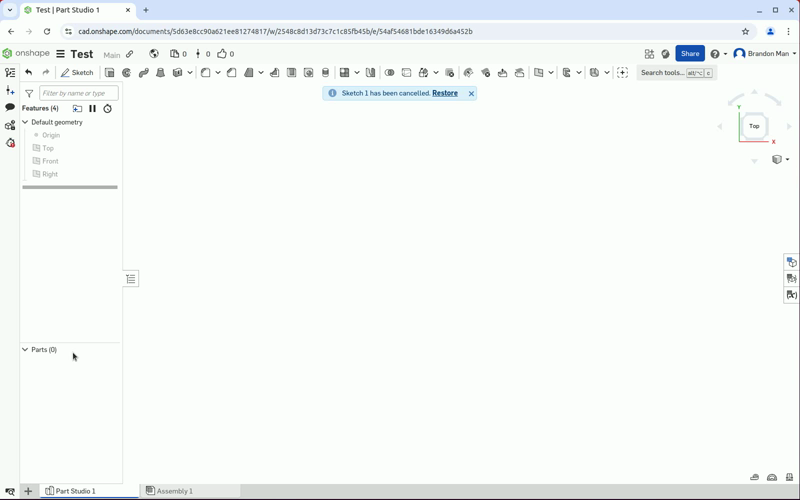
key(shift+p)
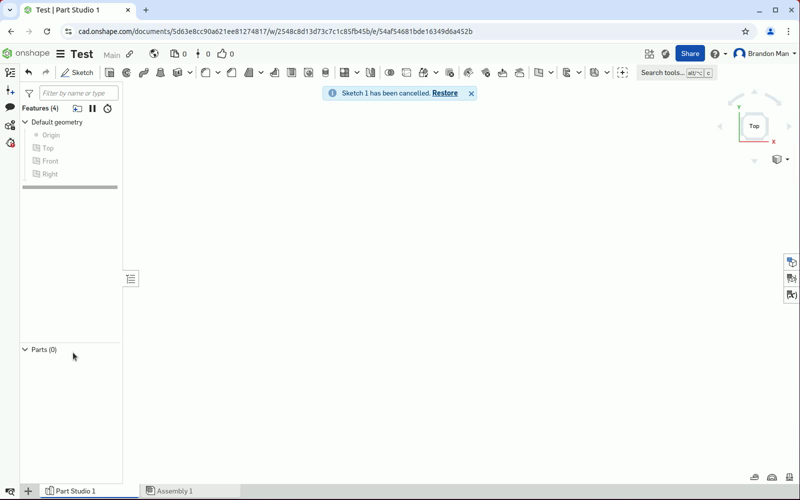
key(space)
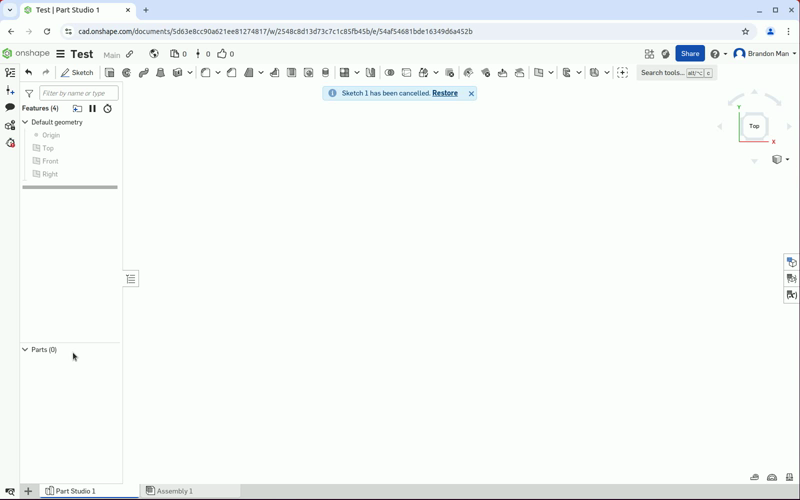
key_down(shift)
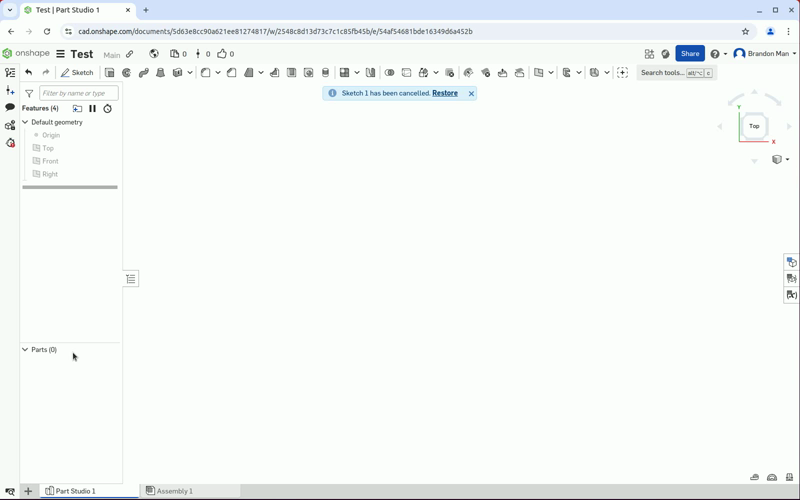
key(up)
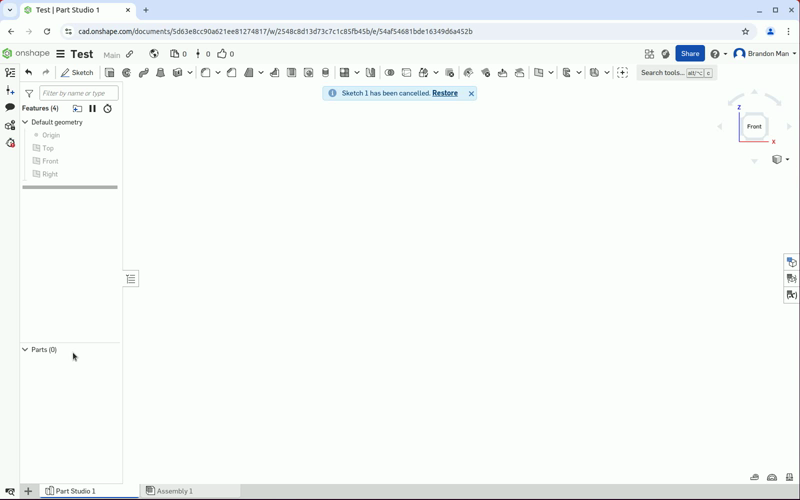
key_up(shift)
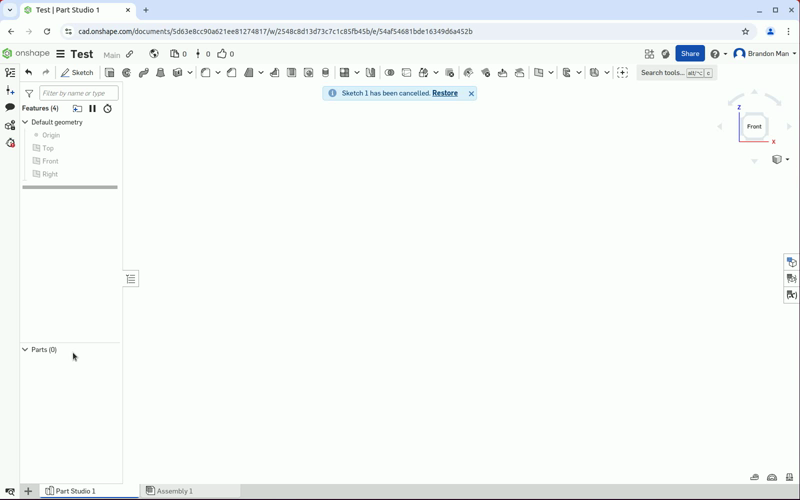
mouse_move(73, 352)
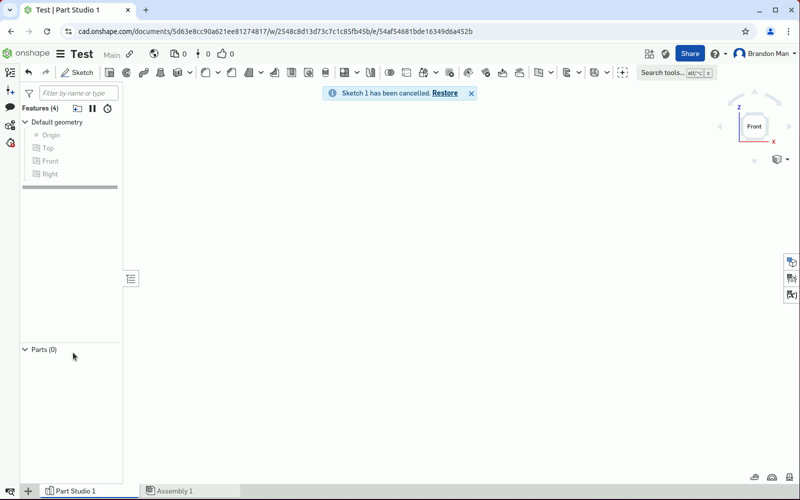
key(shift+y)
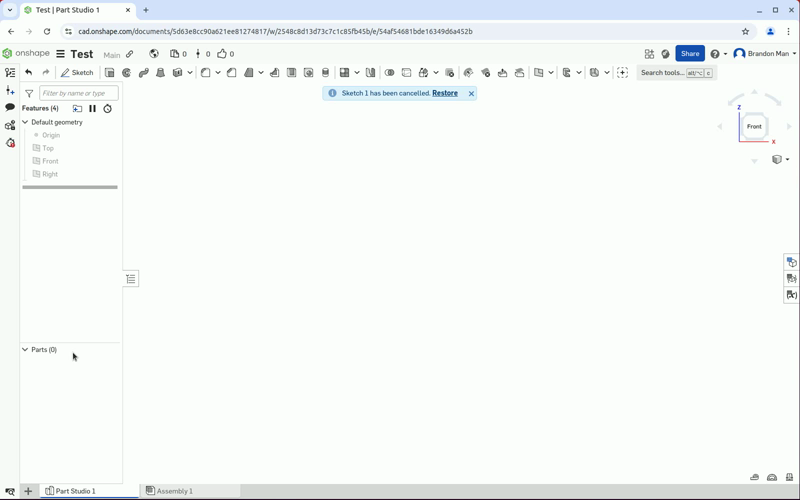
key(shift+s)
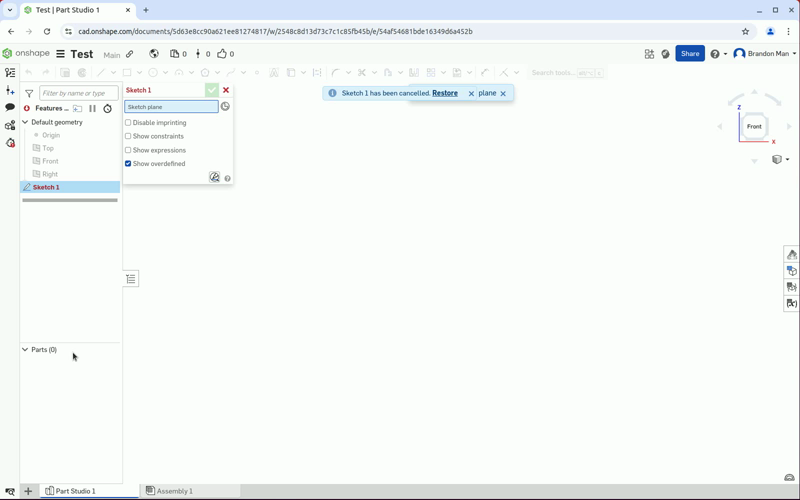
mouse_move(73, 163)
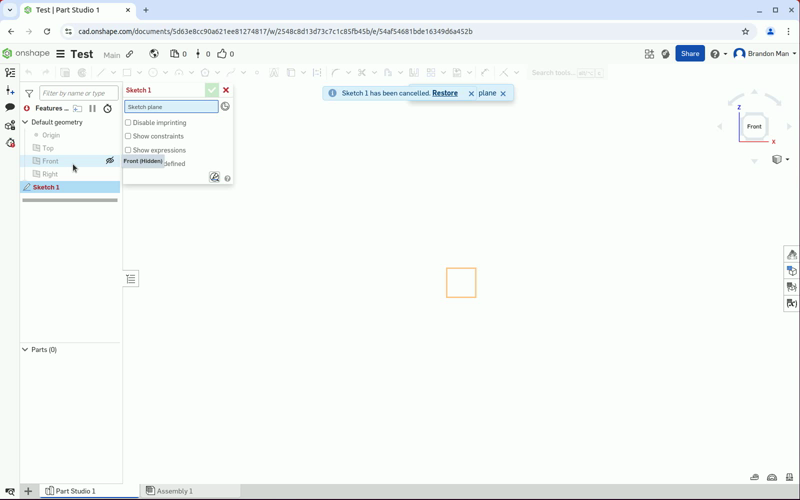
click(73, 163)
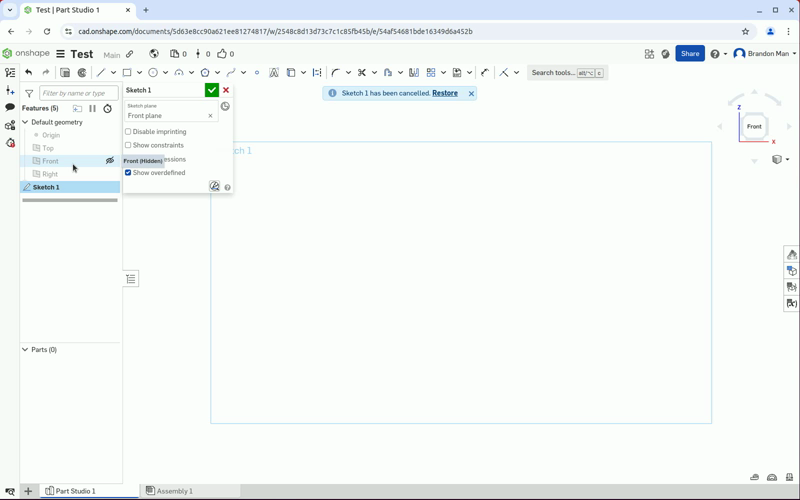
mouse_move(73, 352)
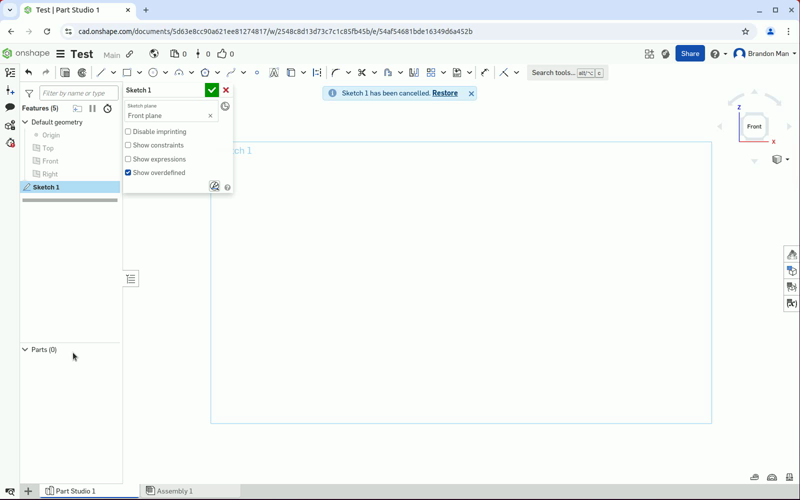
key(y)
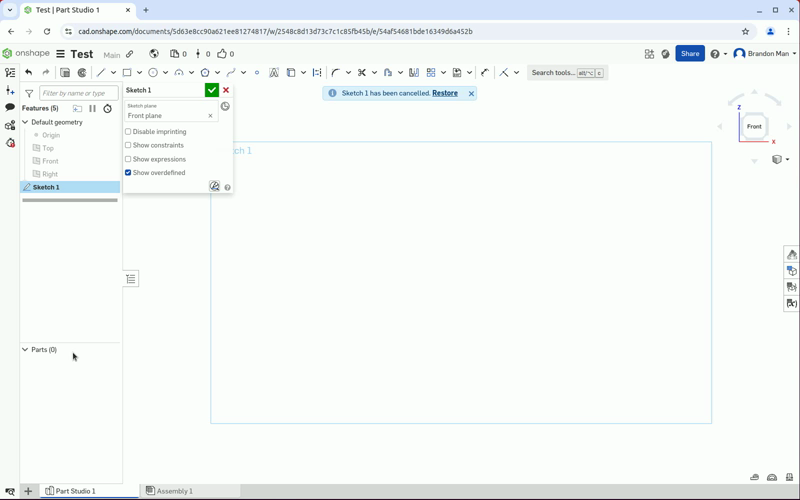
key(l)
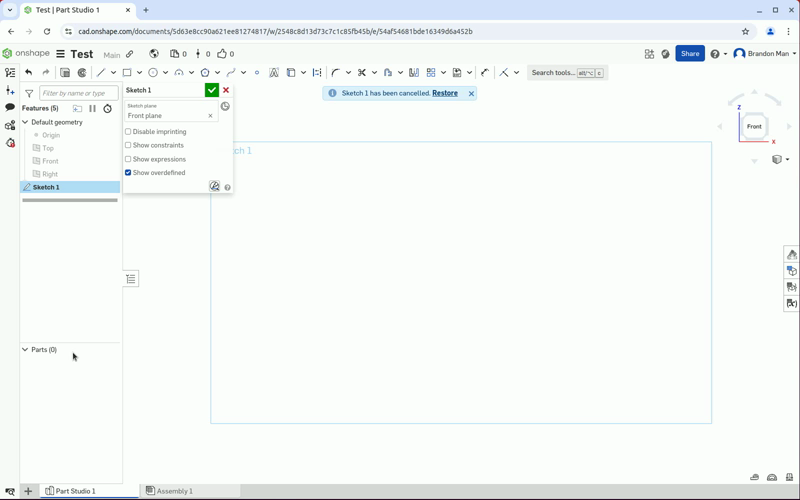
key_down(shift)
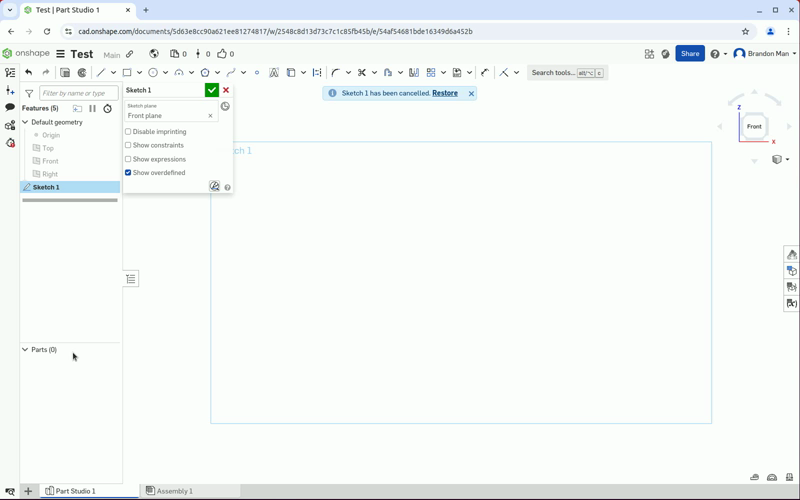
mouse_move(413, 342)
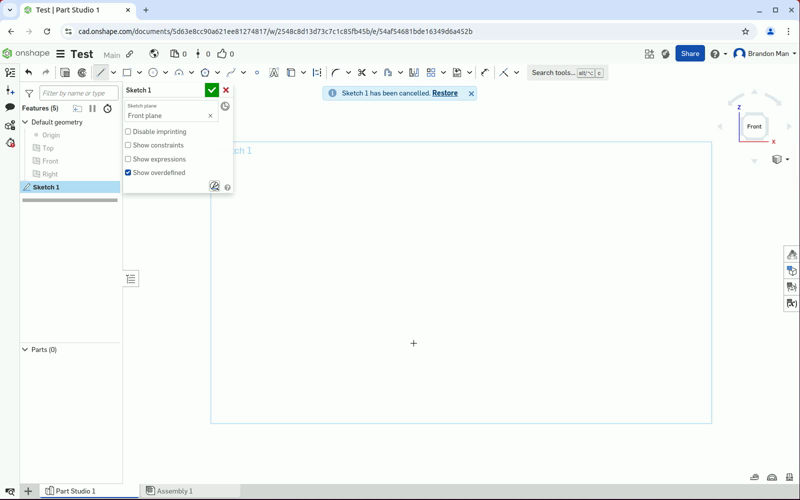
click(413, 342)
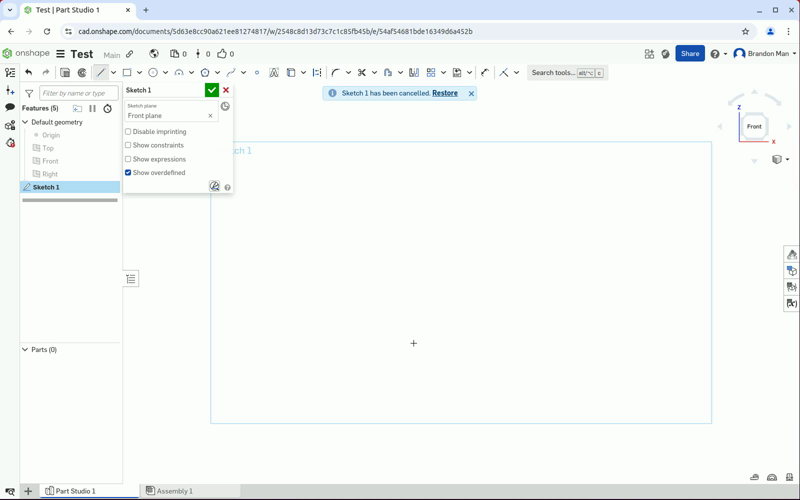
key_up(shift)
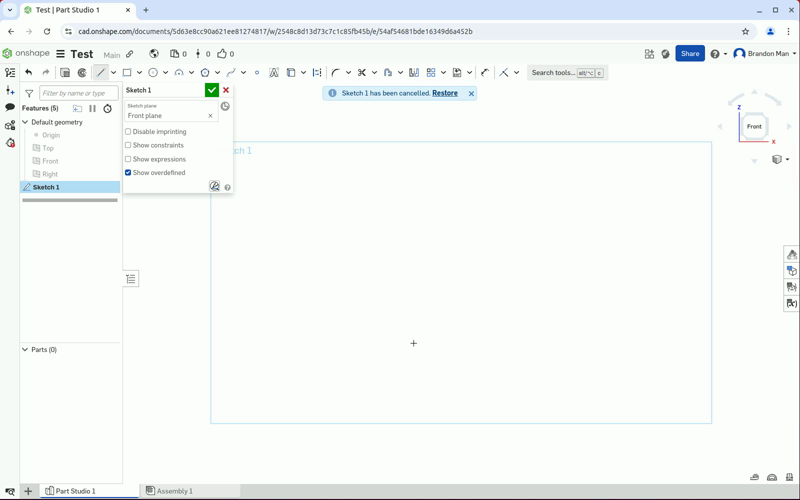
key_down(shift)
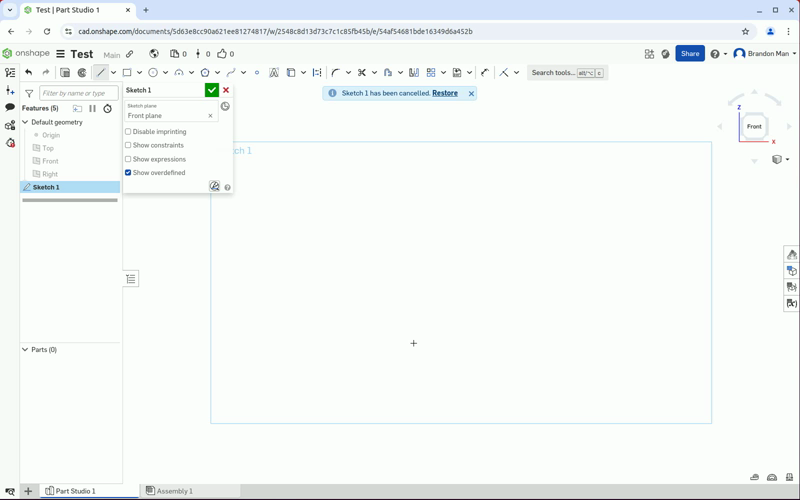
mouse_move(444, 342)
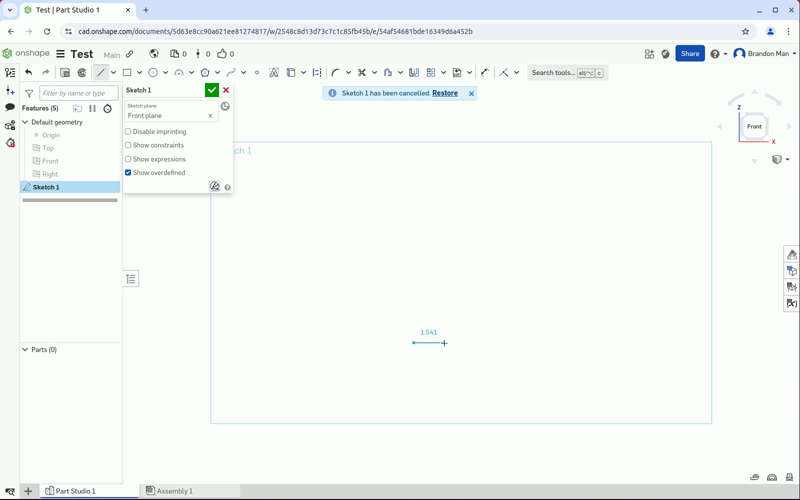
mouse_move(461, 342)
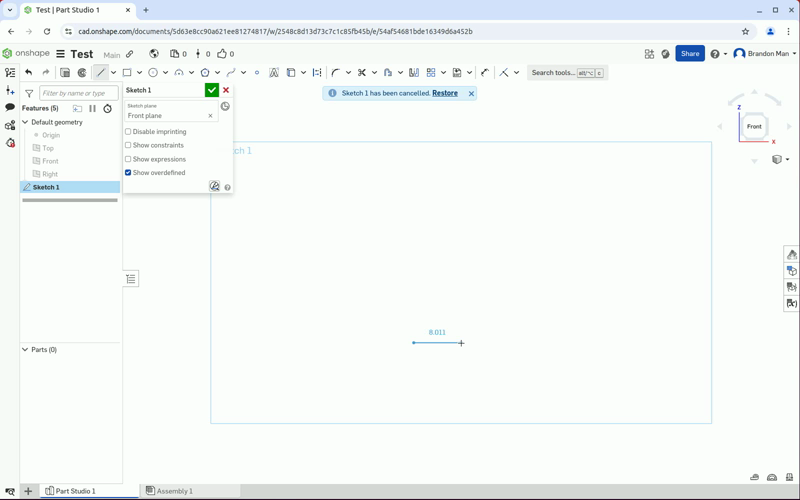
click(461, 342)
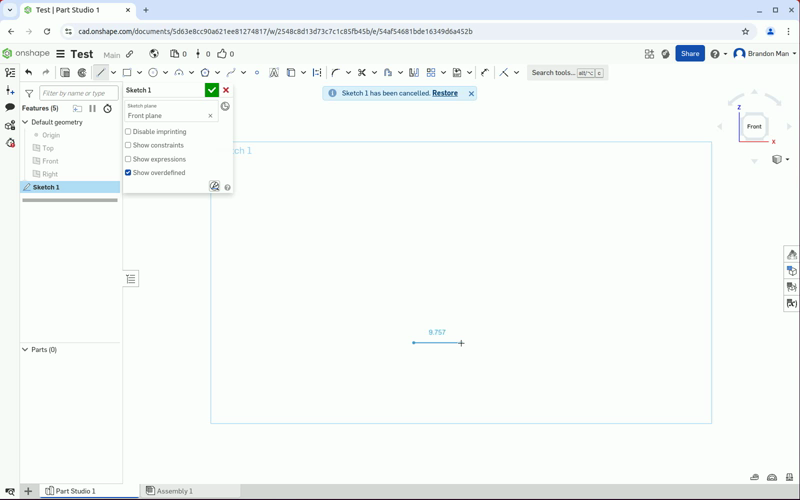
key_up(shift)
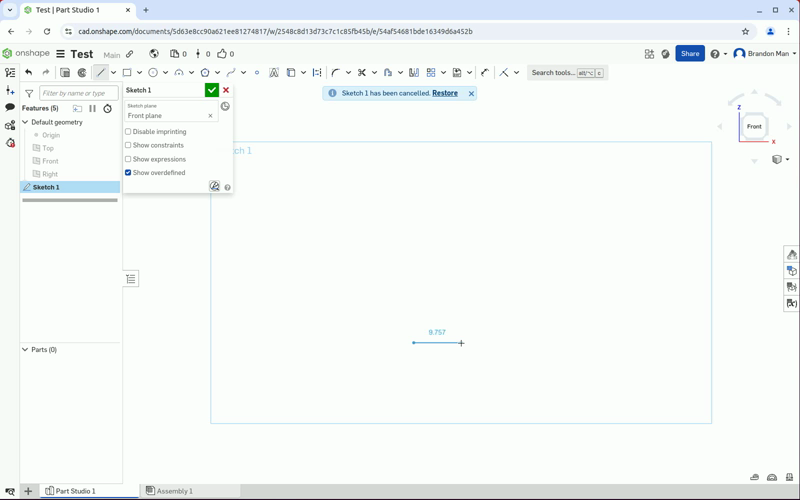
key_down(shift)
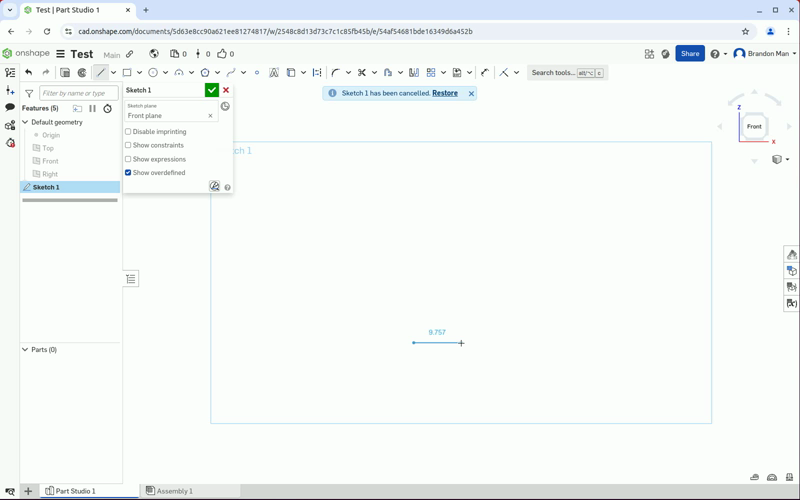
mouse_move(491, 342)
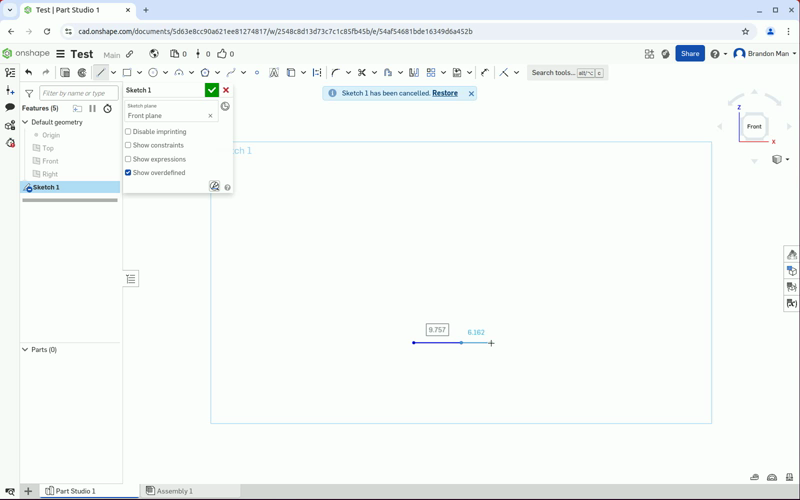
mouse_move(461, 282)
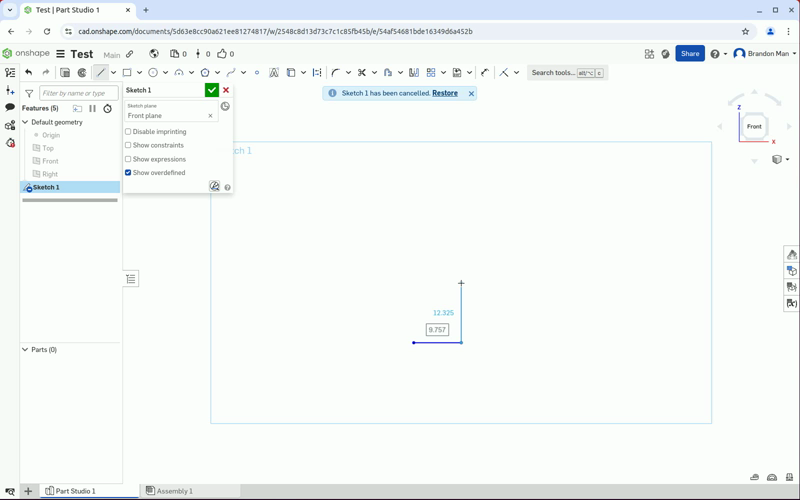
click(461, 282)
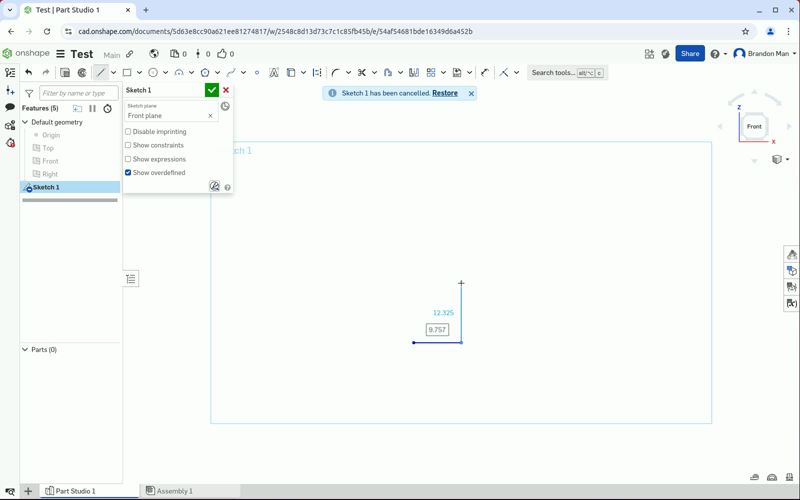
key_up(shift)
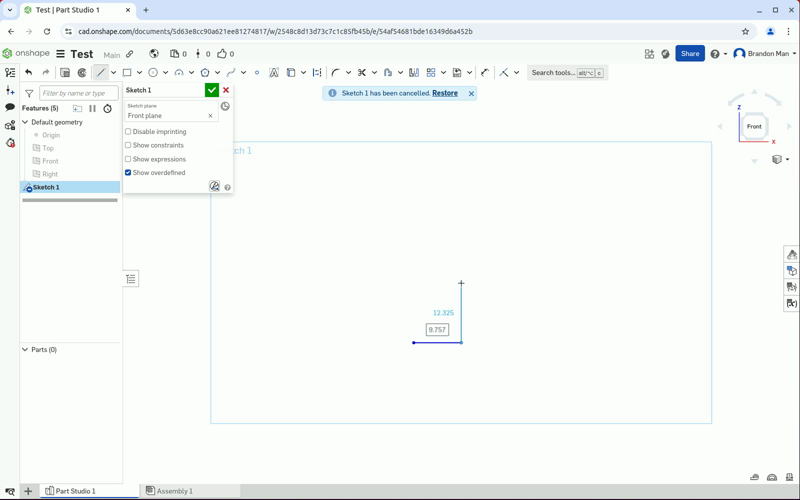
key_down(shift)
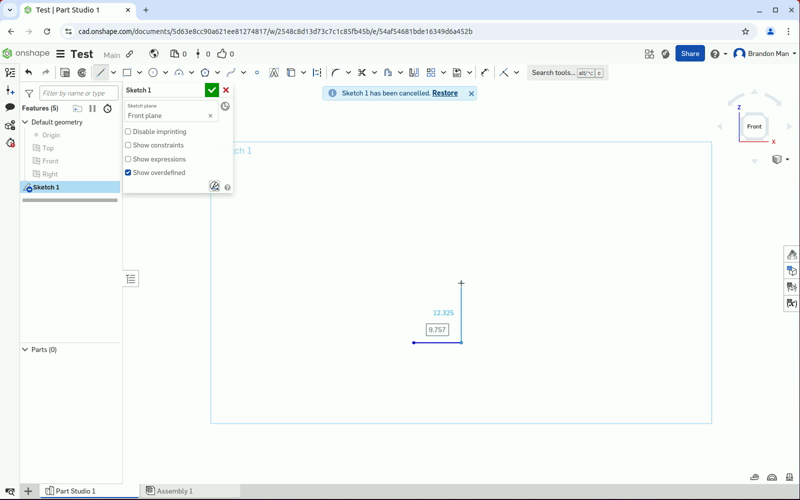
mouse_move(491, 282)
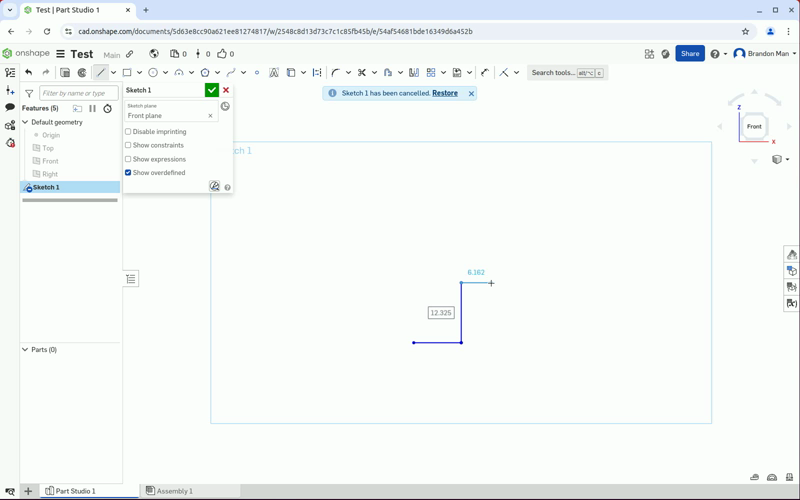
mouse_move(461, 224)
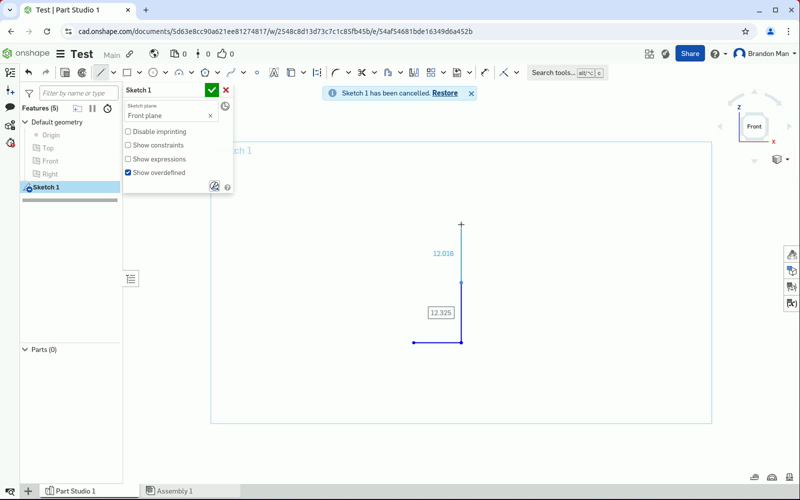
click(461, 224)
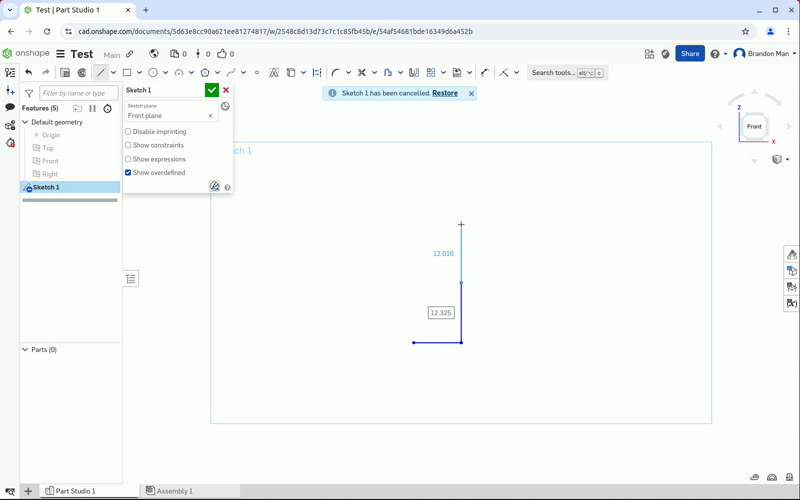
key_up(shift)
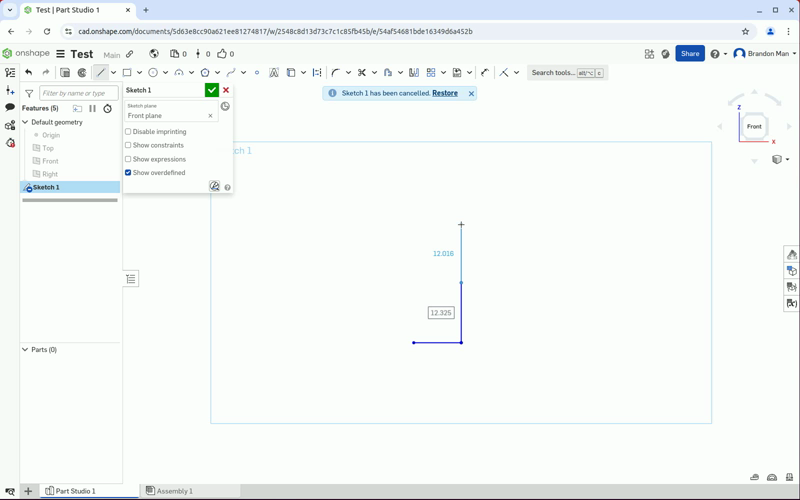
key_down(shift)
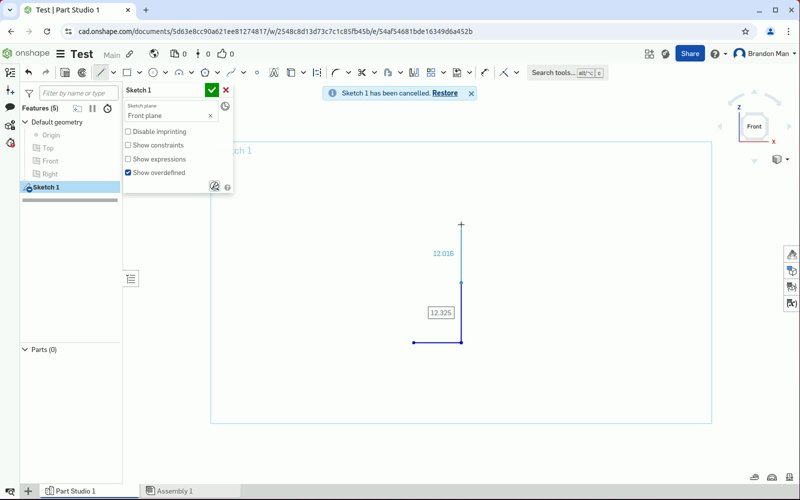
mouse_move(491, 224)
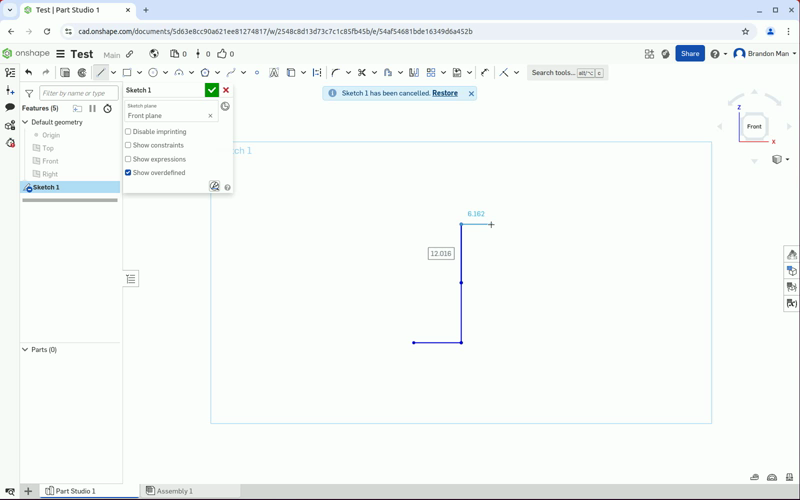
mouse_move(413, 224)
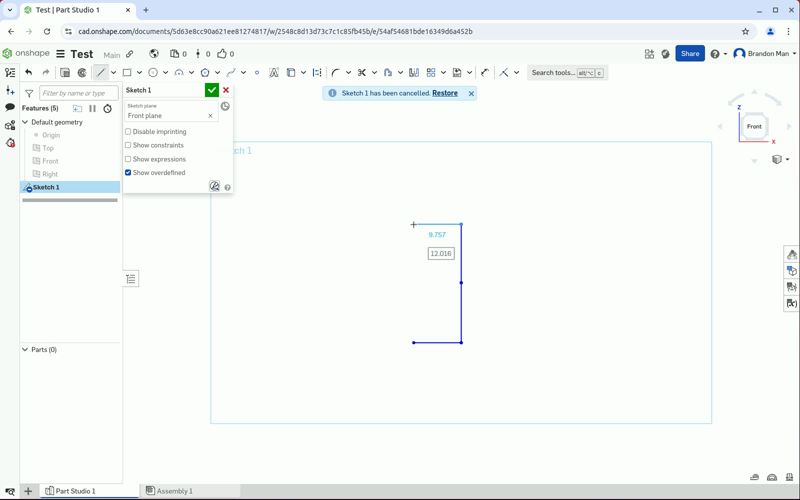
click(413, 224)
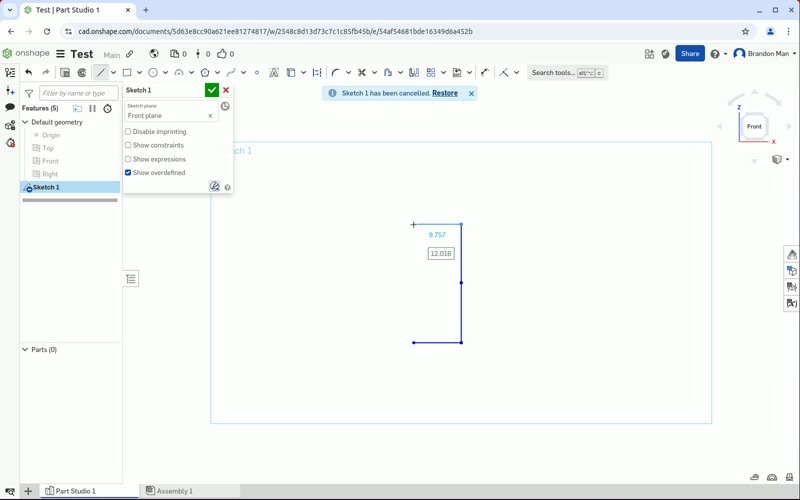
key_up(shift)
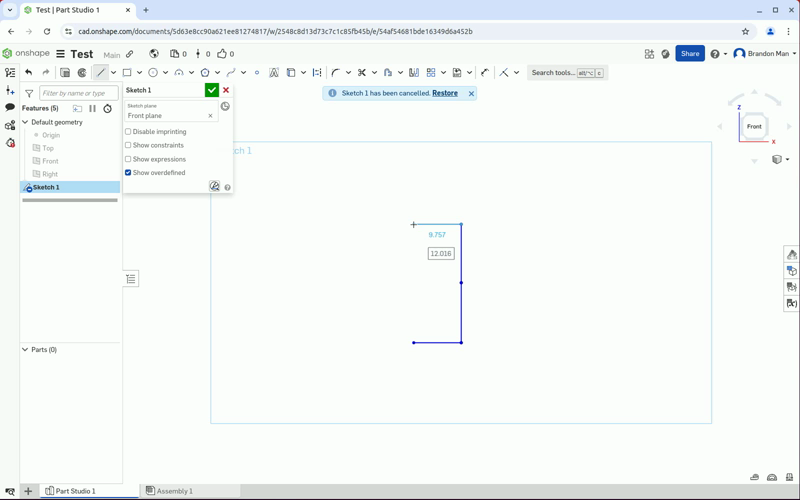
key_down(shift)
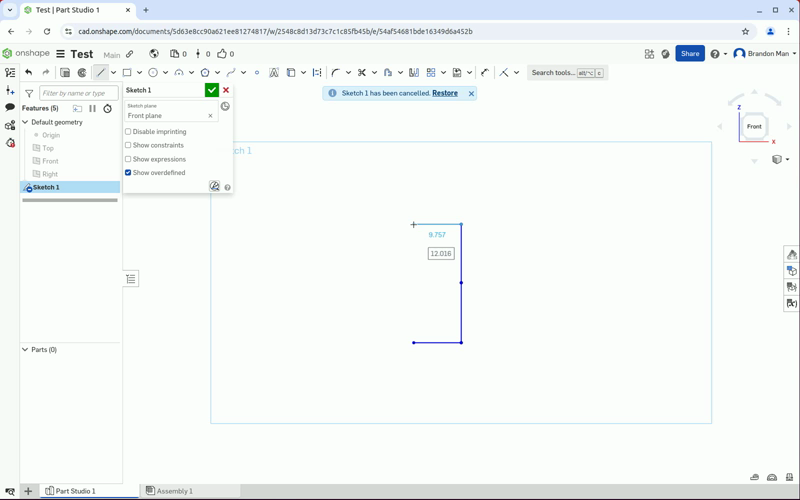
mouse_move(444, 224)
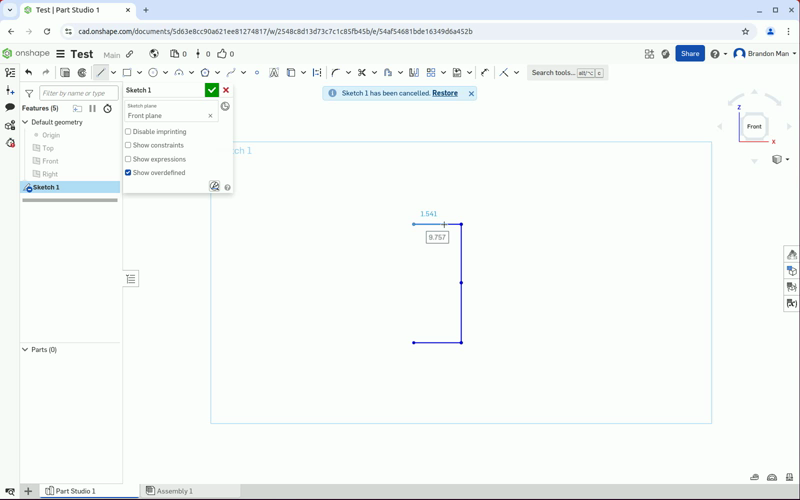
mouse_move(413, 282)
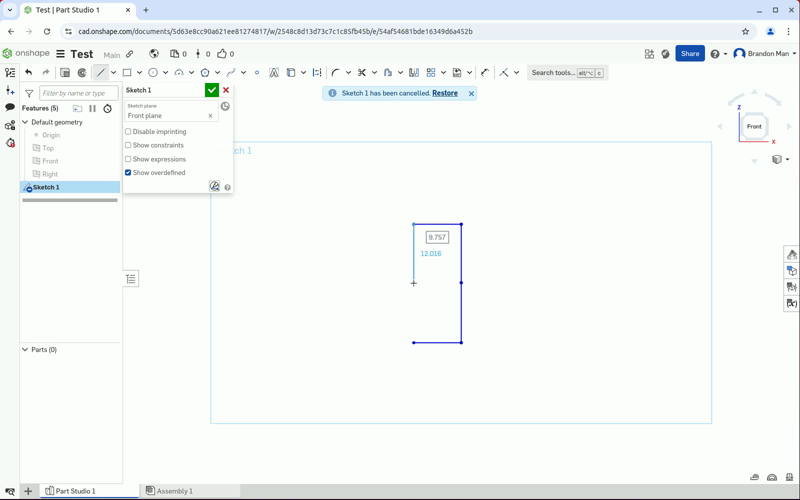
click(413, 282)
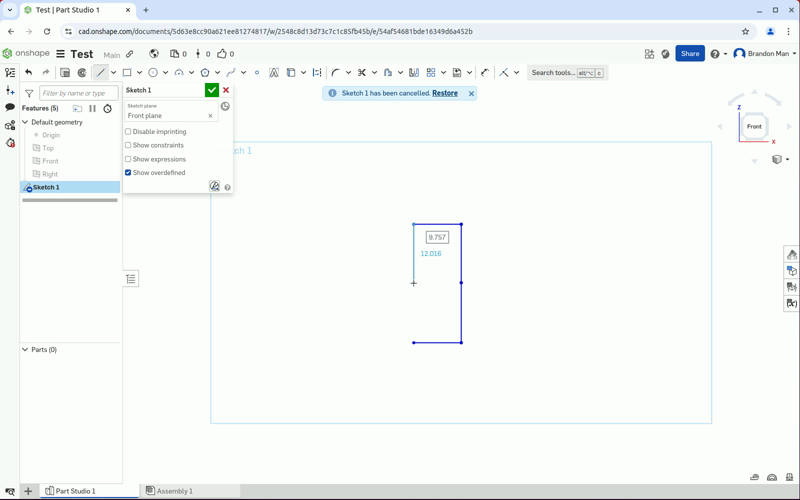
key_up(shift)
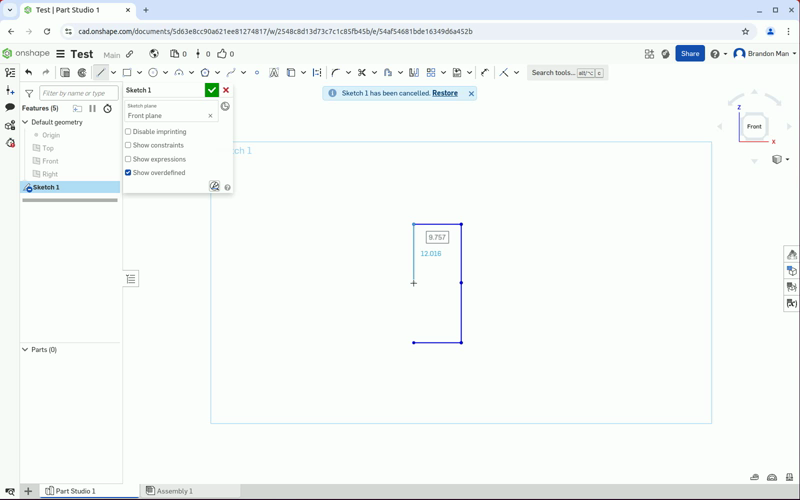
mouse_move(444, 282)
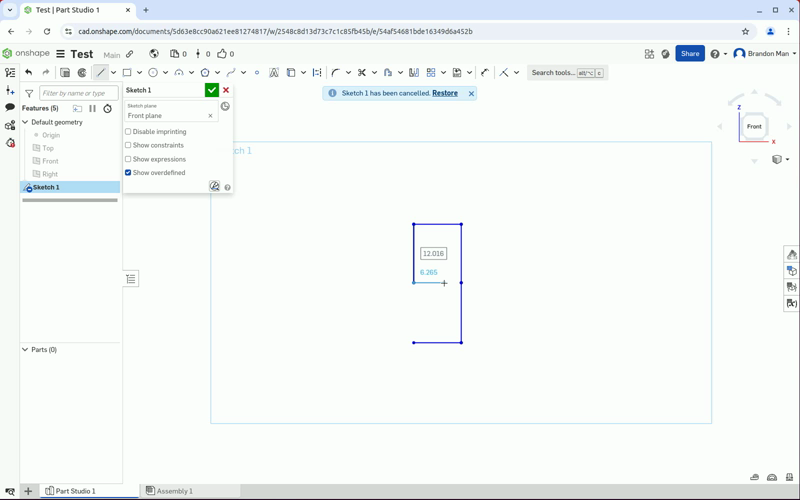
key_down(shift)
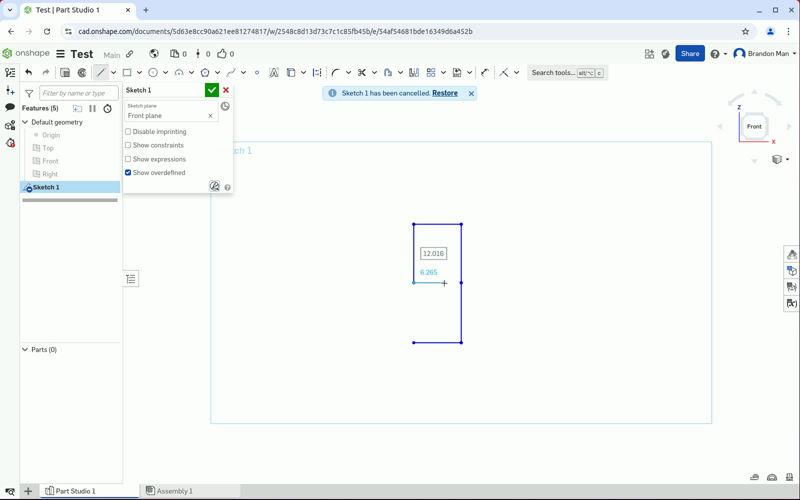
mouse_move(413, 342)
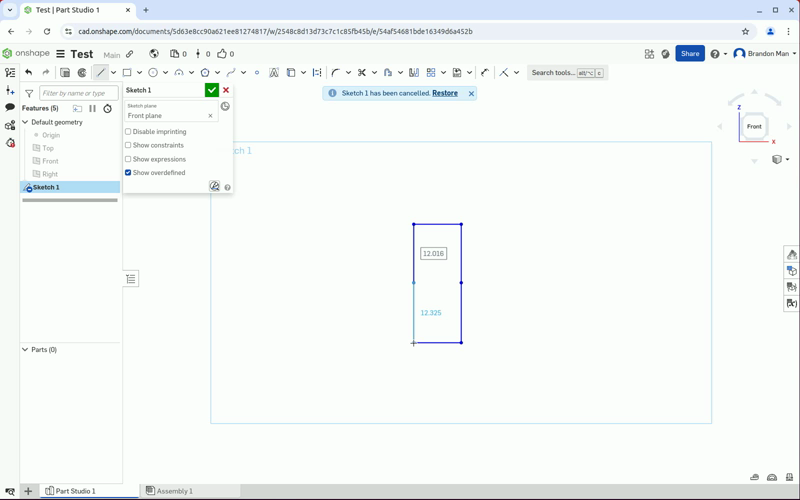
key_up(shift)
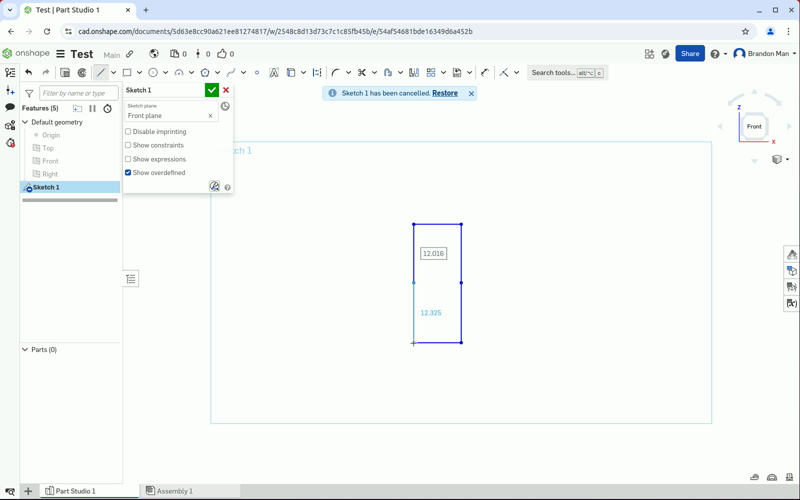
click(413, 342)
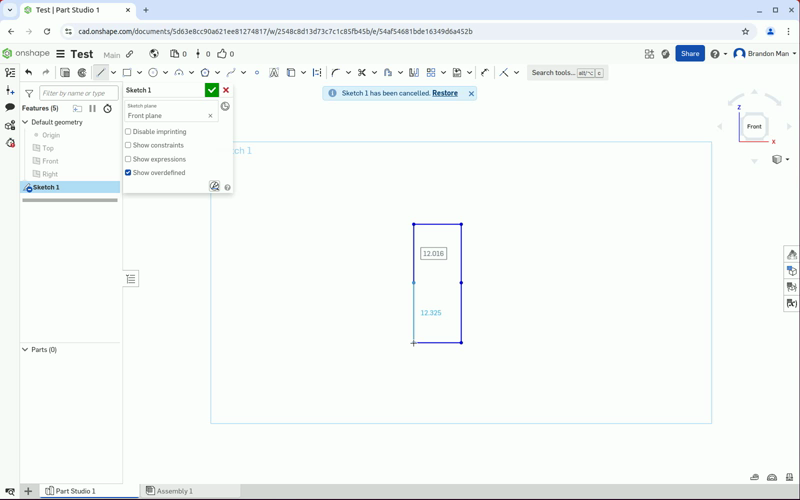
key(esc)
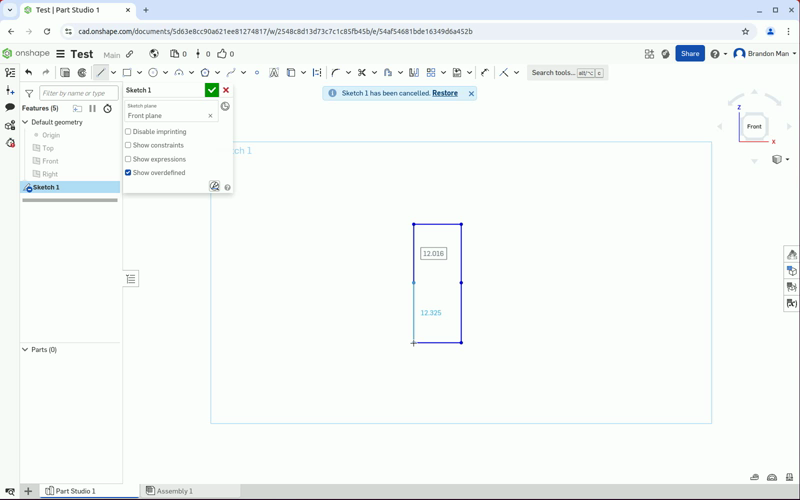
mouse_move(454, 322)
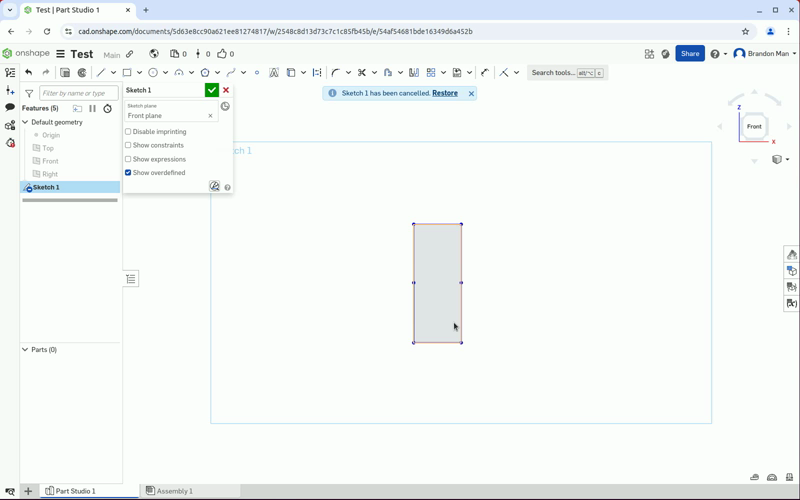
click(454, 322)
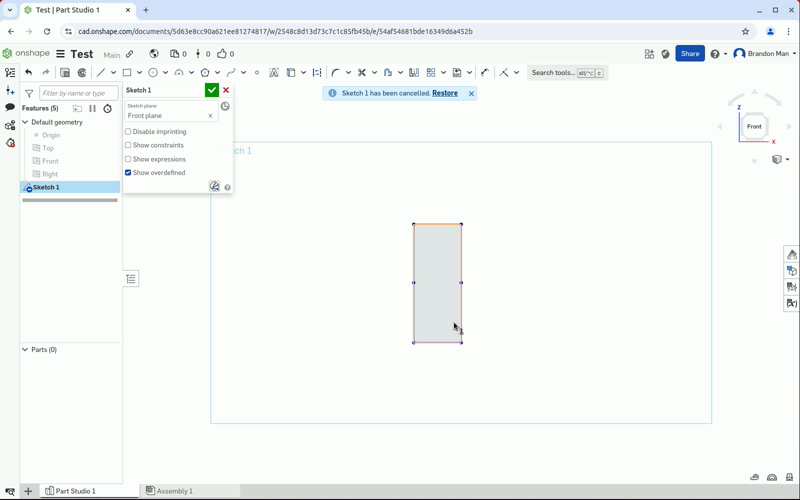
mouse_move(73, 352)
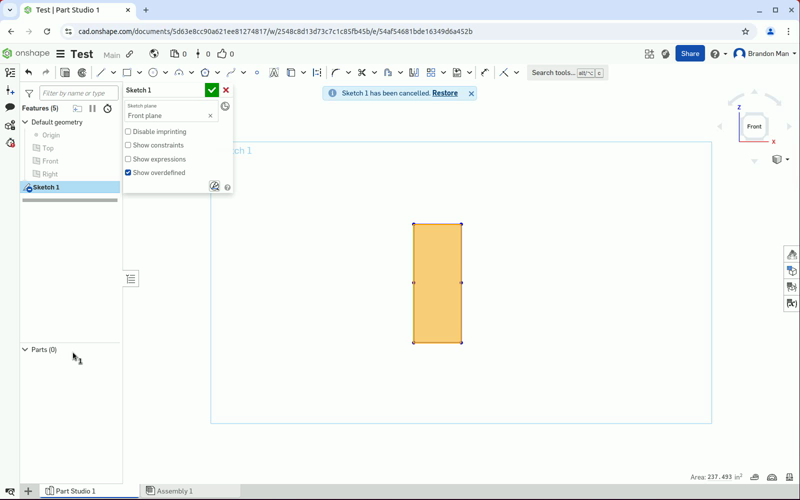
key(shift+y)
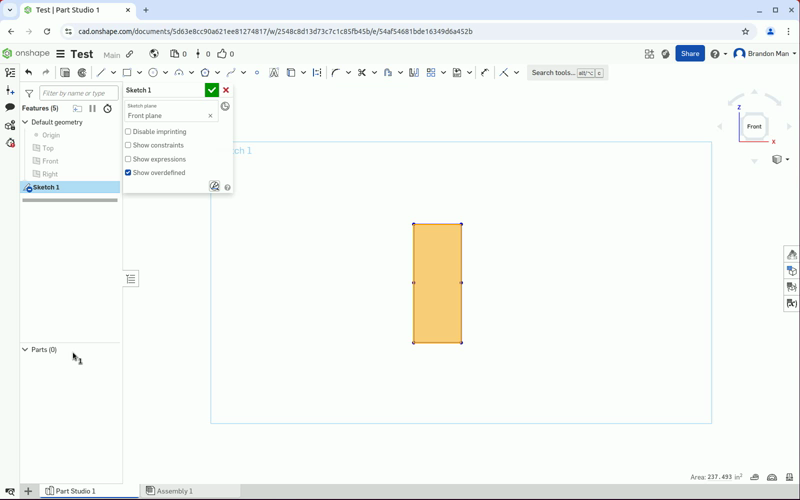
key(shift+e)
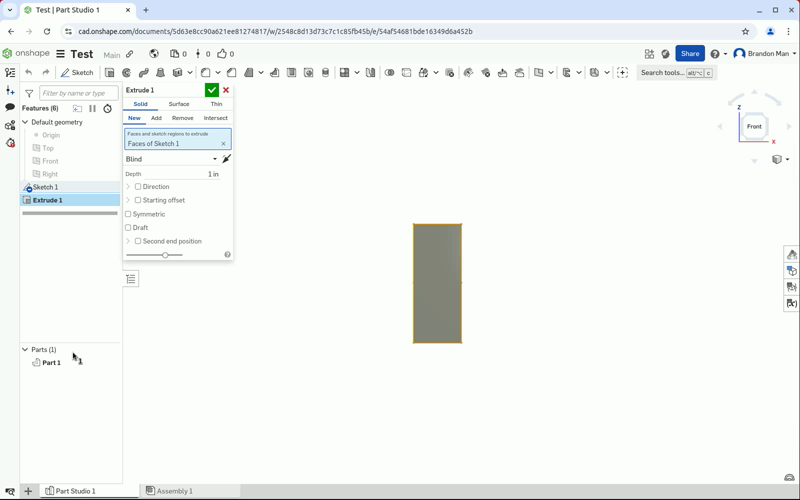
mouse_move(143, 106)
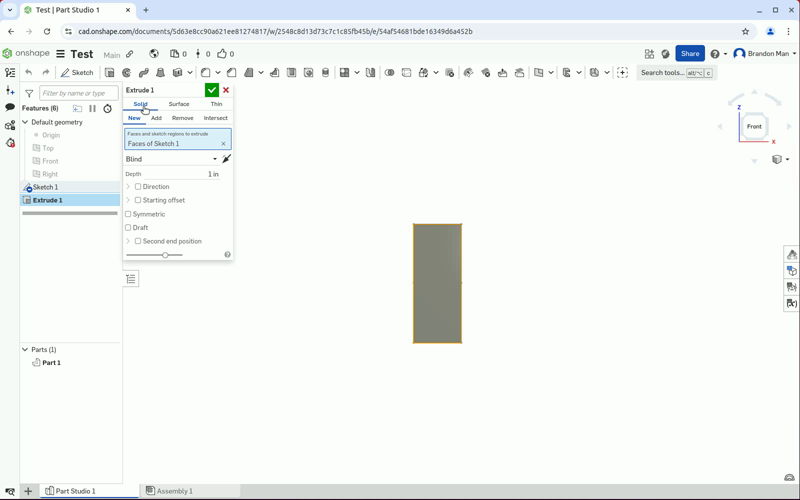
click(143, 106)
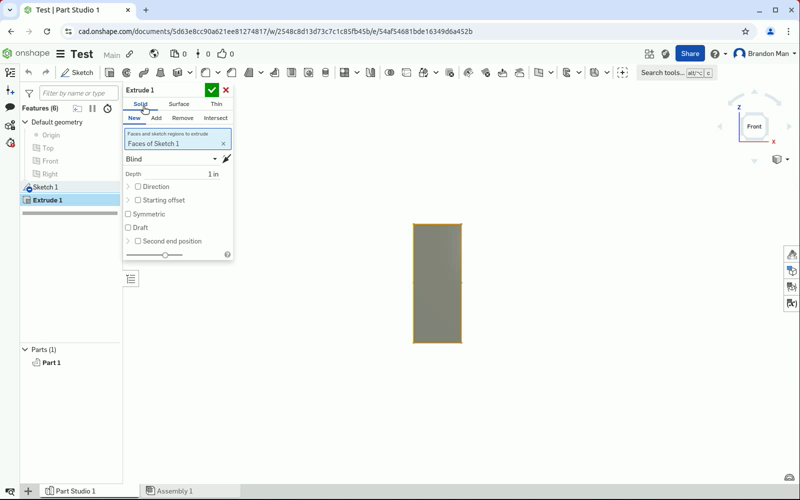
mouse_move(137, 120)
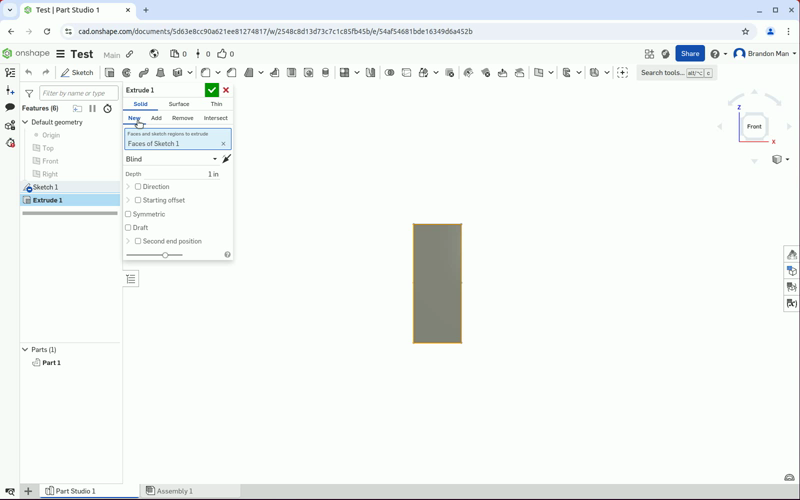
click(137, 120)
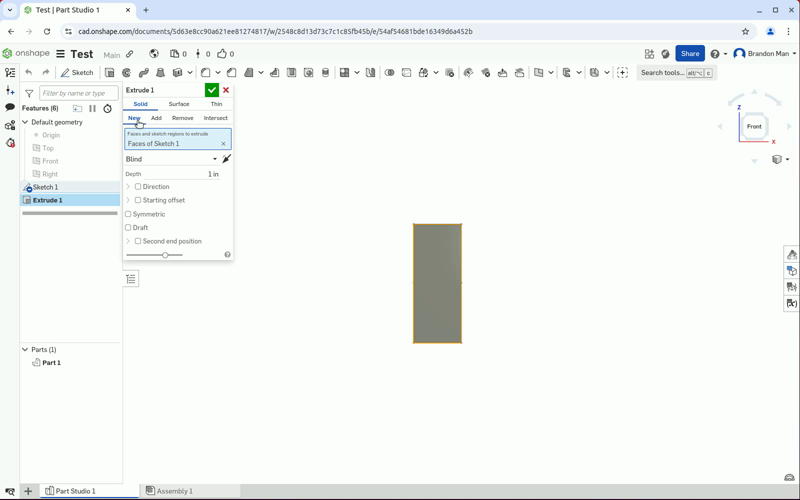
key(tab, 4)
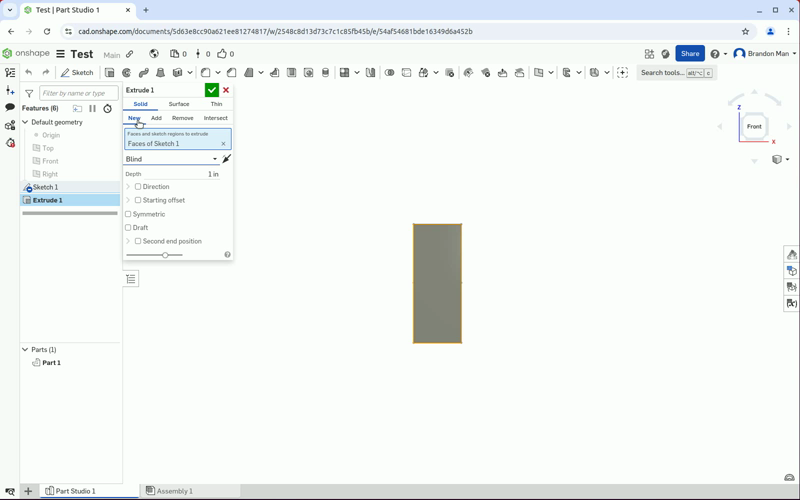
text(-9.628)
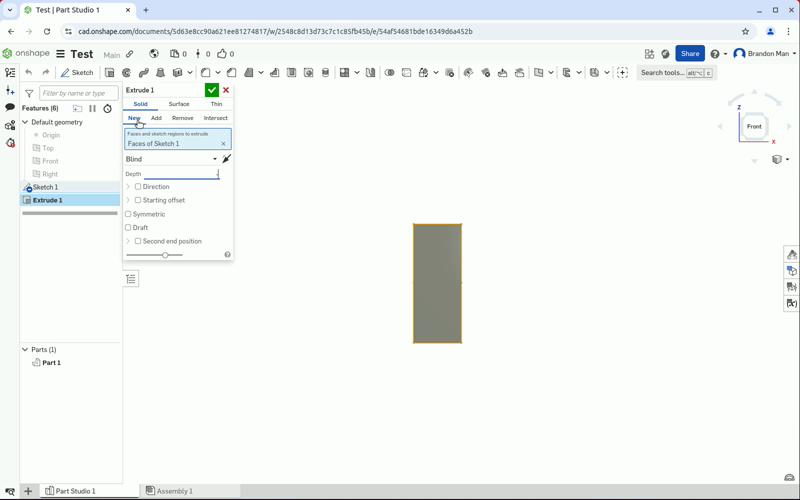
key(enter)
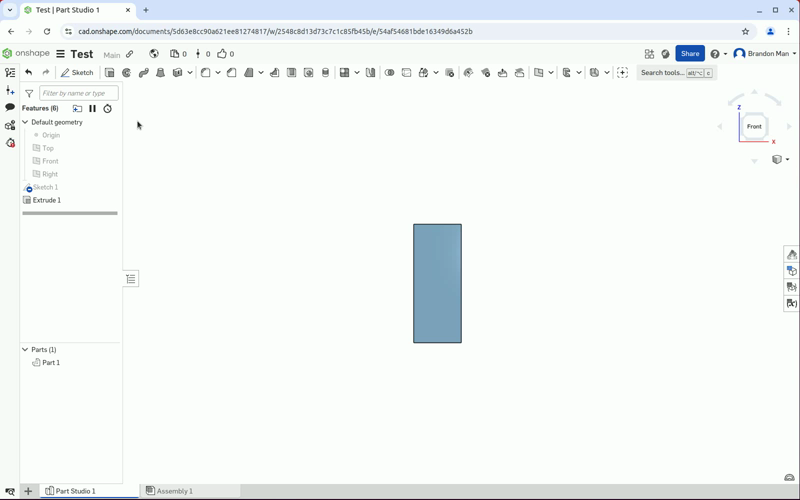
key(shift+h)
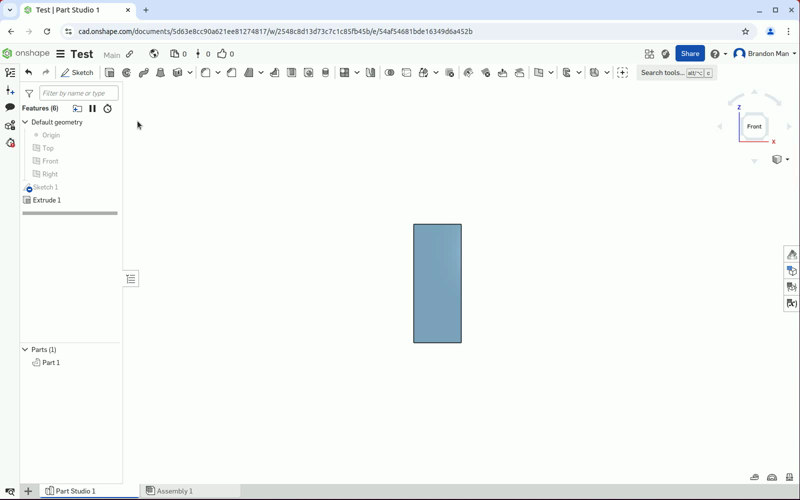
key(shift+h)
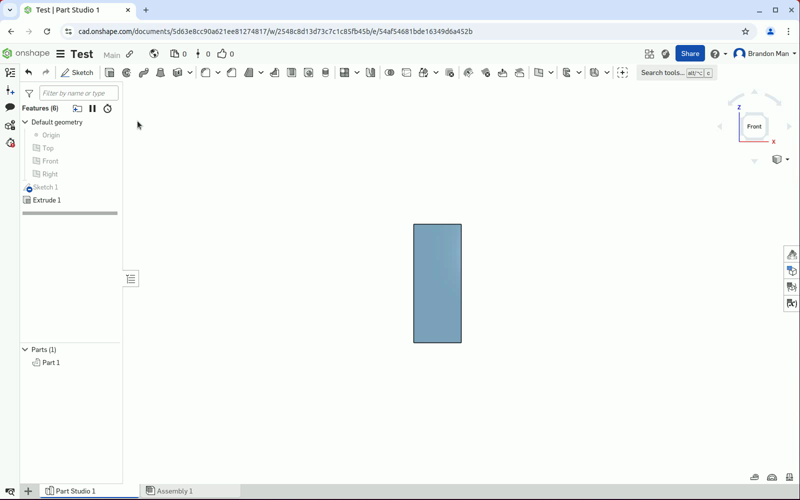
mouse_move(73, 189)
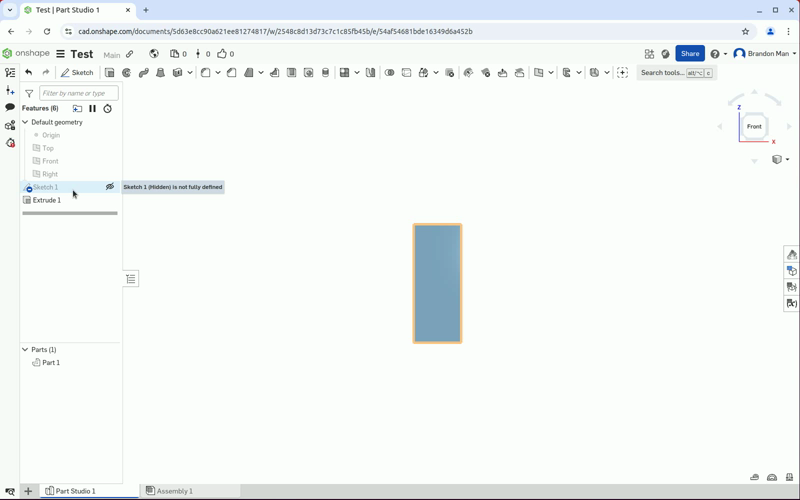
click(73, 189)
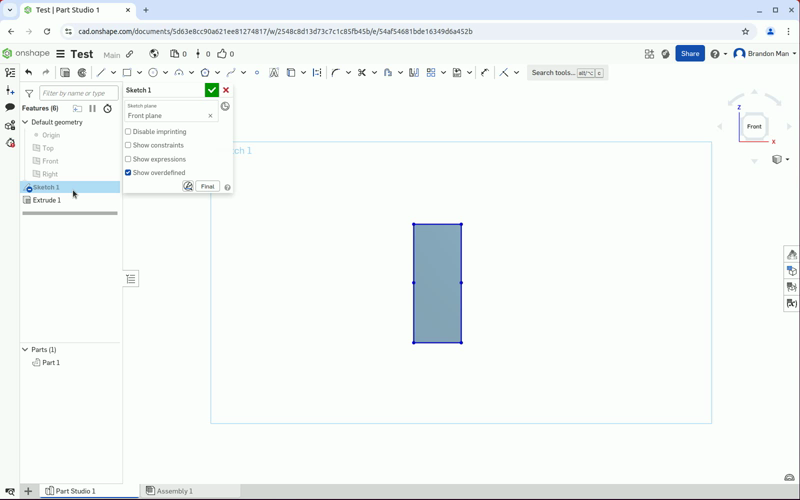
mouse_move(229, 92)
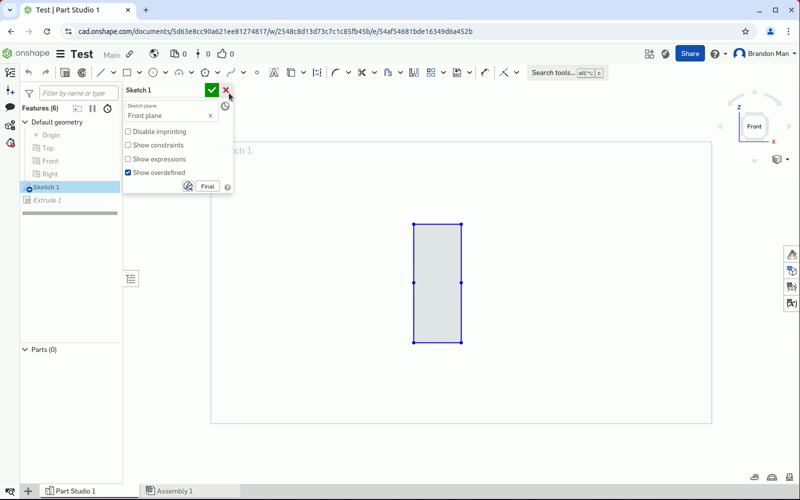
click(229, 92)
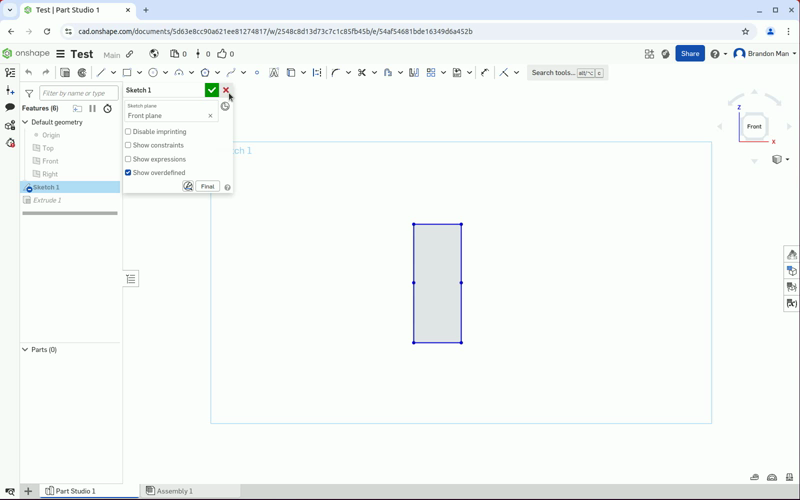
key(shift+s)
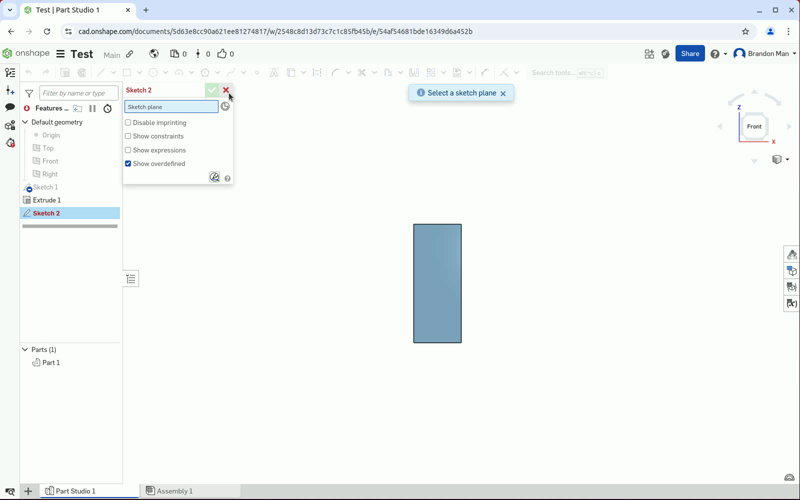
mouse_move(73, 163)
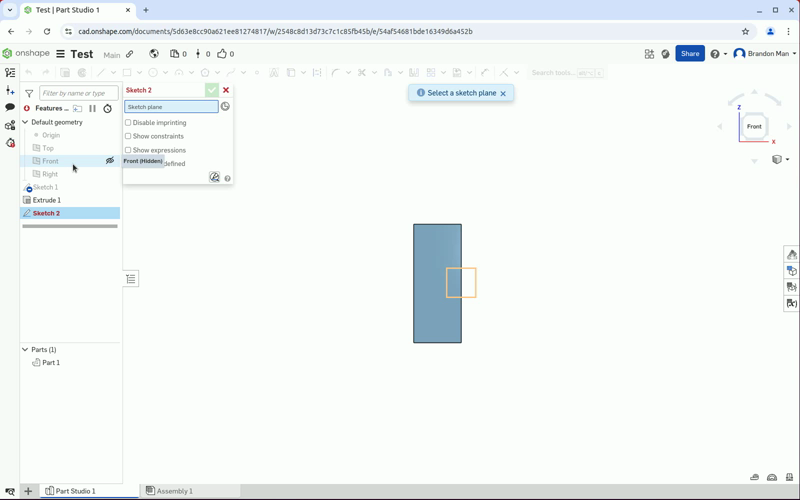
click(73, 163)
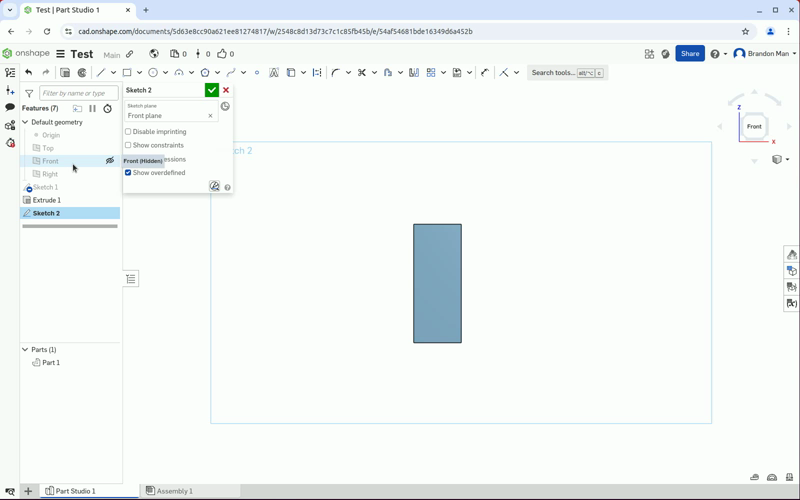
mouse_move(73, 352)
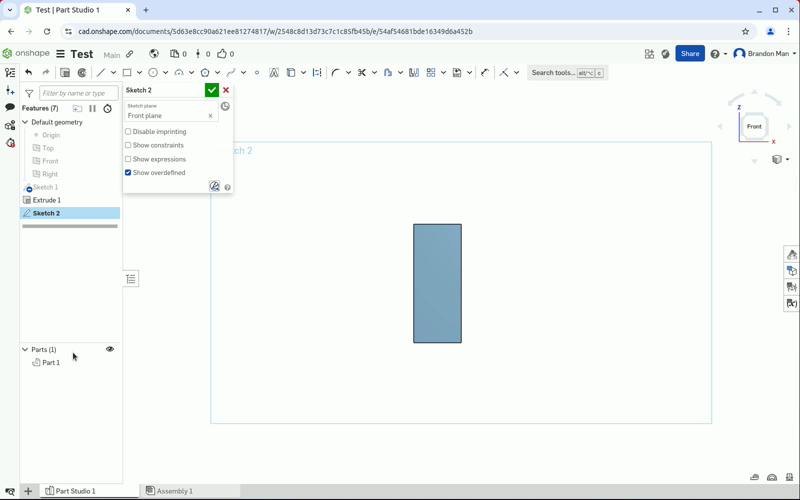
key(y)
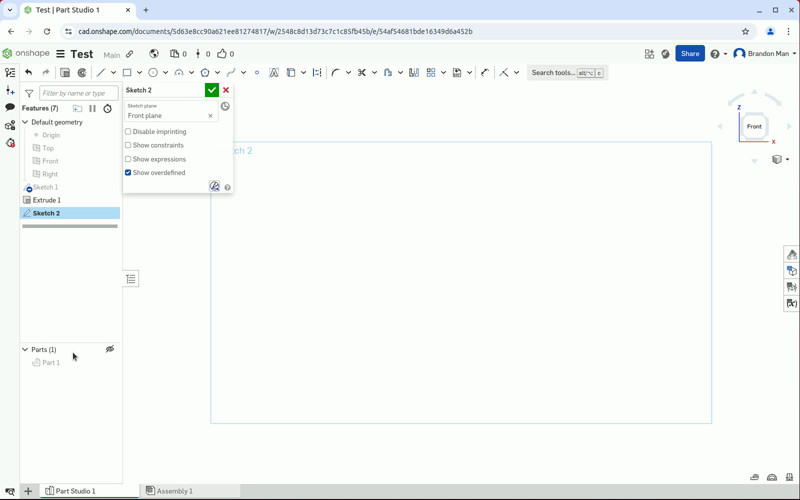
key(l)
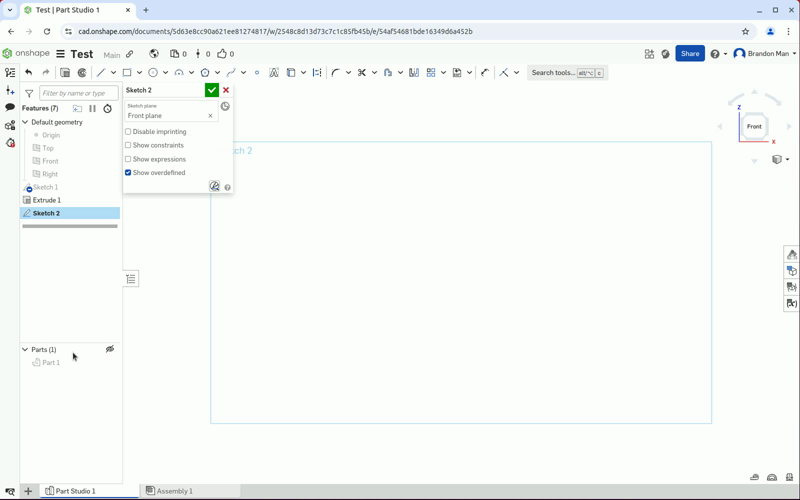
key_down(shift)
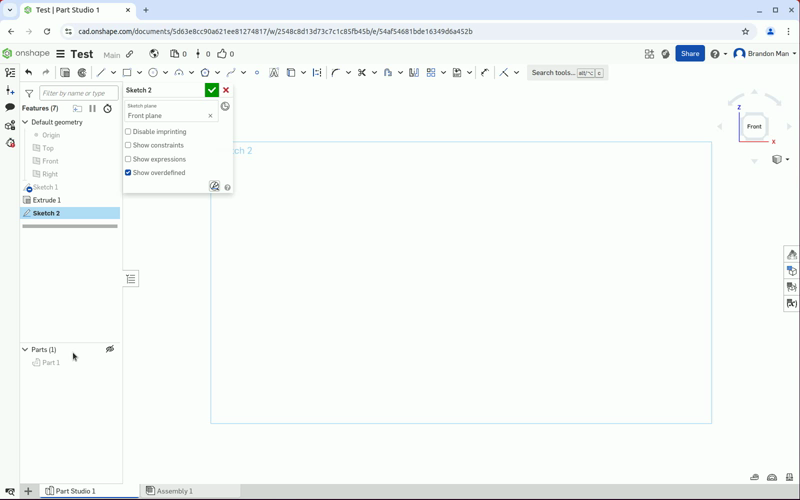
mouse_move(460, 342)
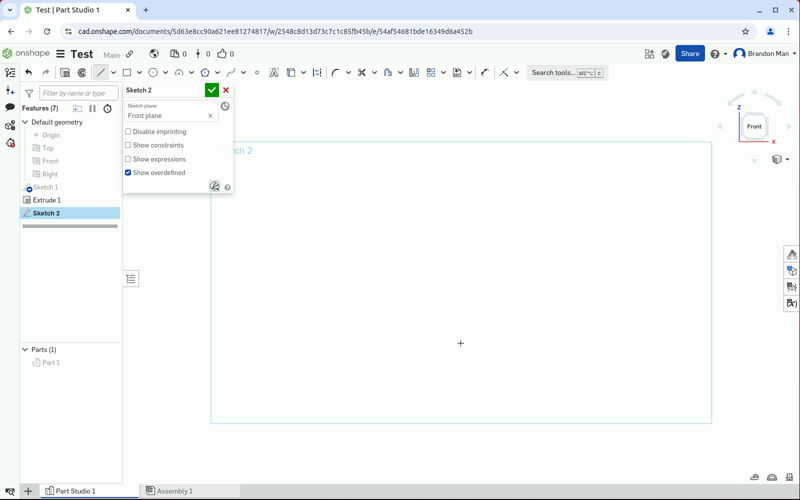
click(460, 342)
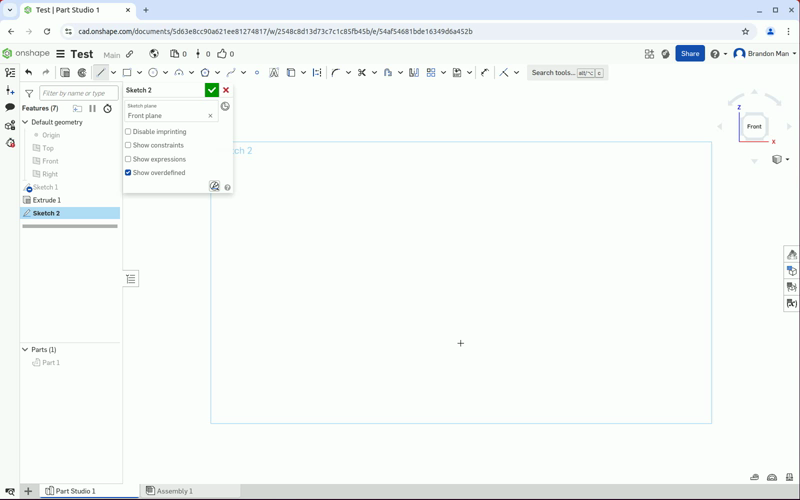
key_up(shift)
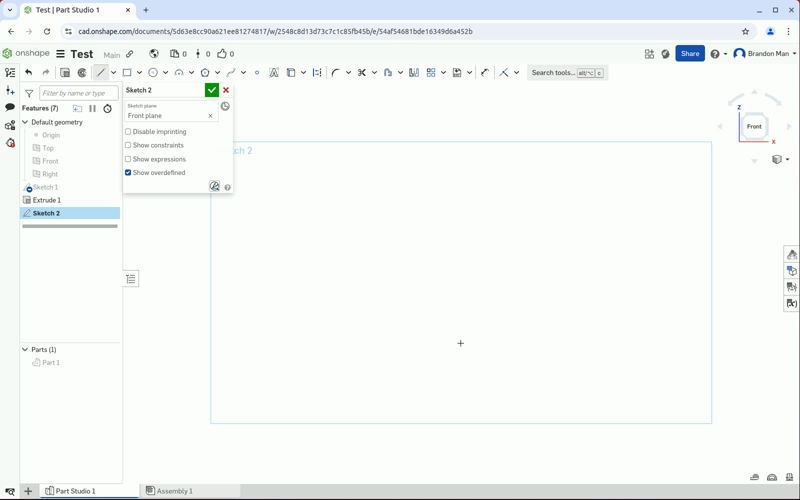
key_down(shift)
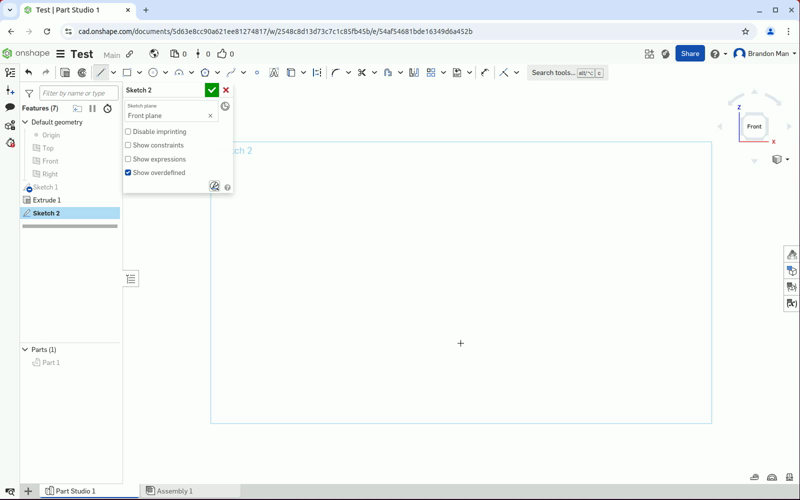
mouse_move(490, 342)
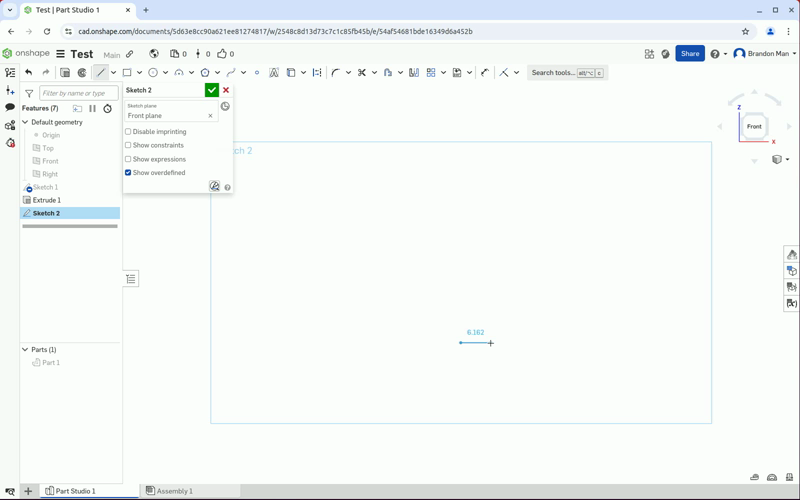
mouse_move(508, 342)
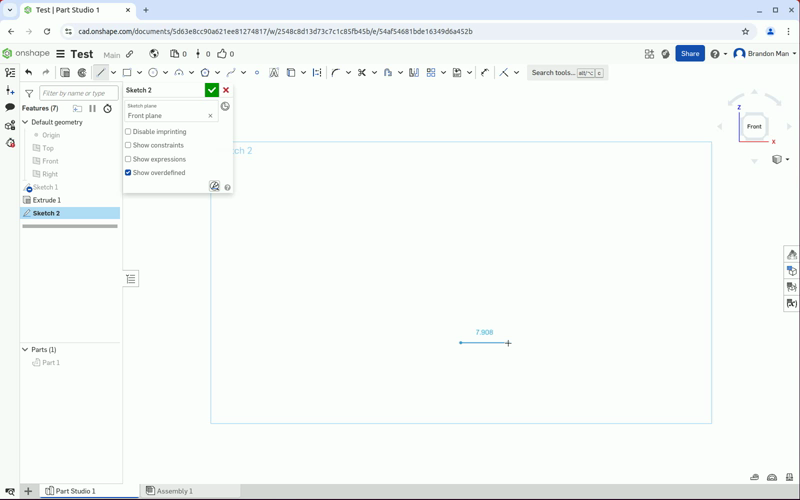
click(508, 342)
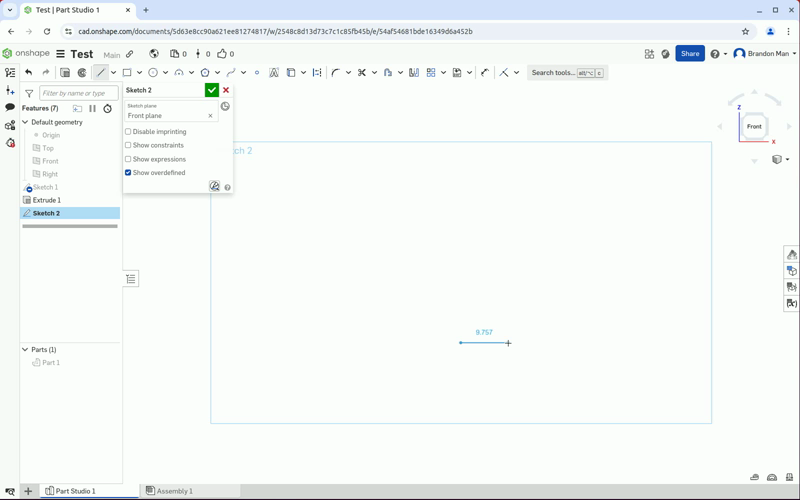
key_up(shift)
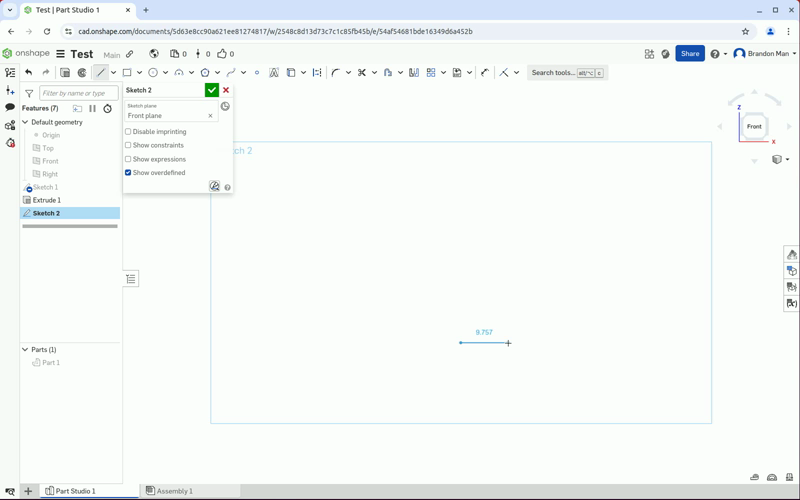
key_down(shift)
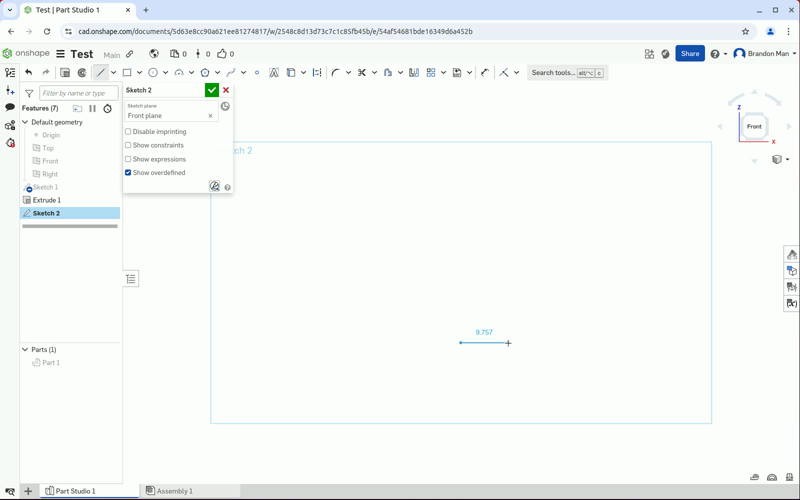
mouse_move(538, 342)
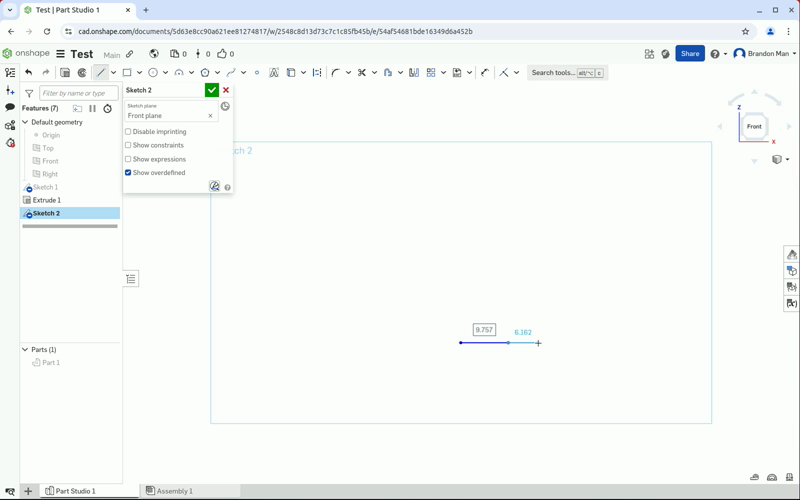
mouse_move(508, 282)
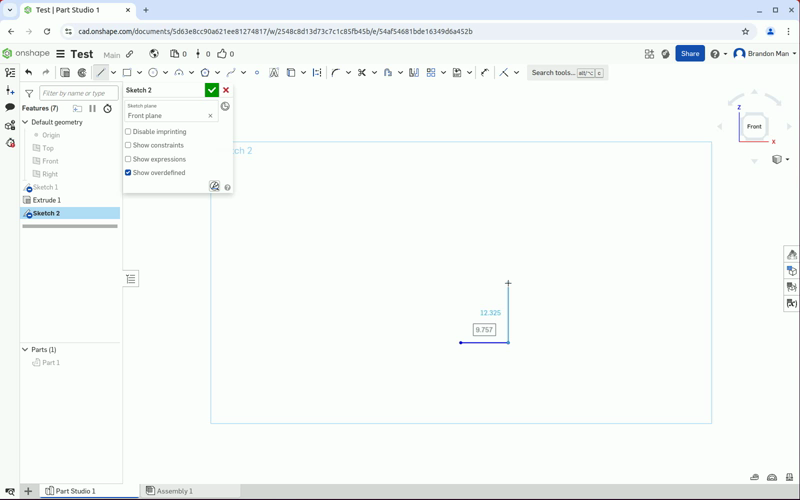
click(508, 282)
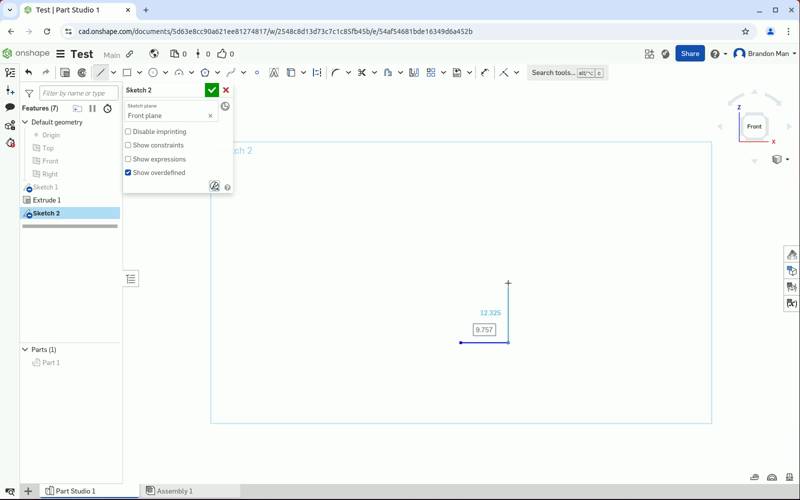
key_up(shift)
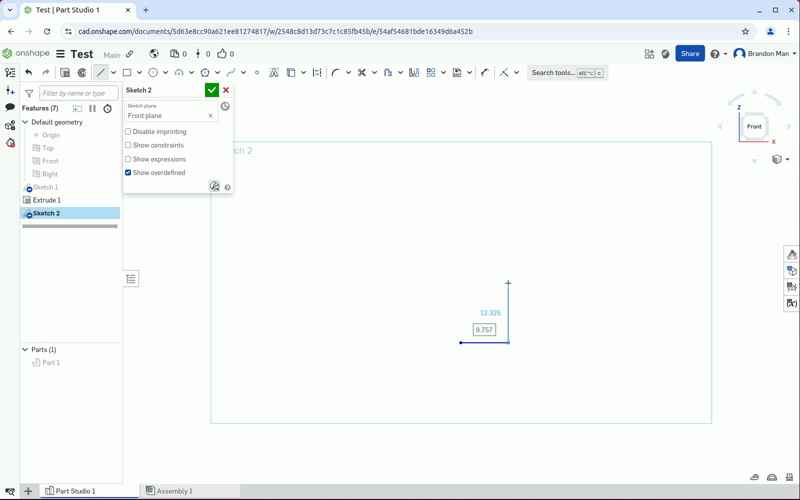
key_down(shift)
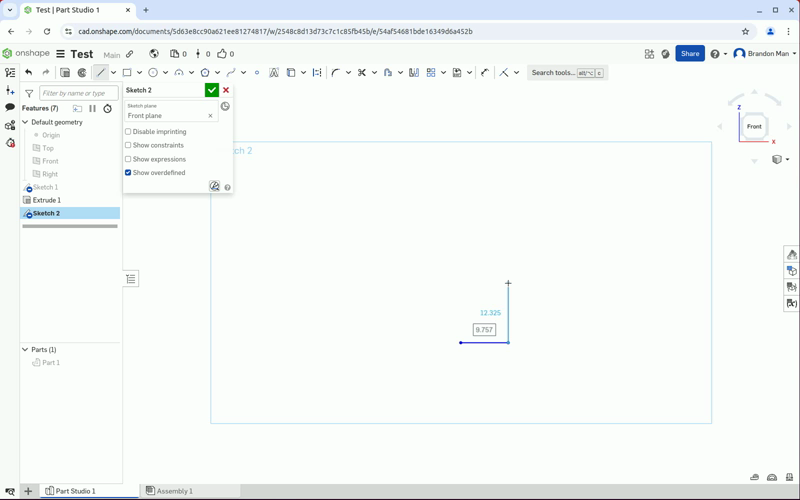
mouse_move(538, 282)
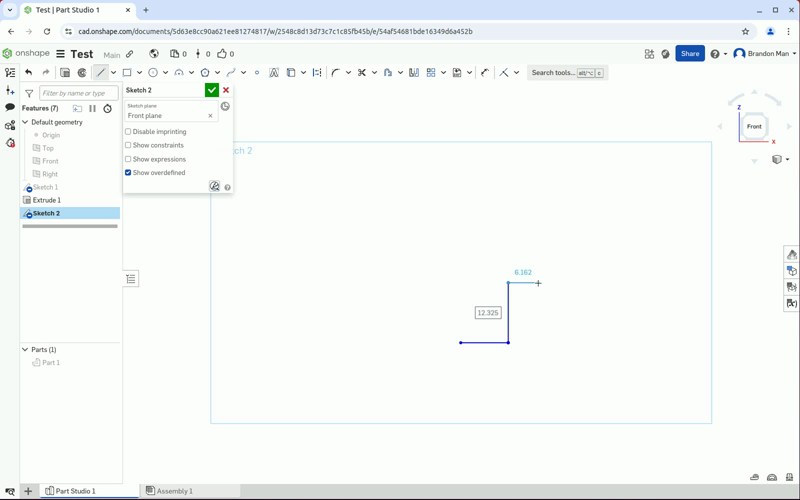
mouse_move(508, 224)
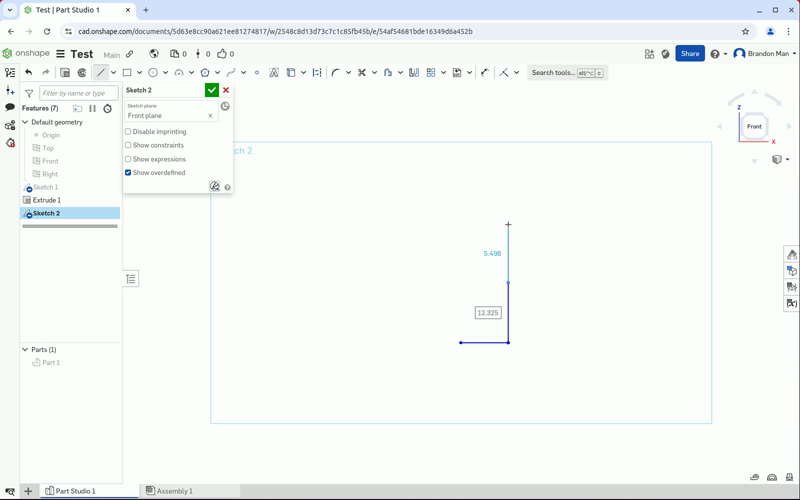
click(508, 224)
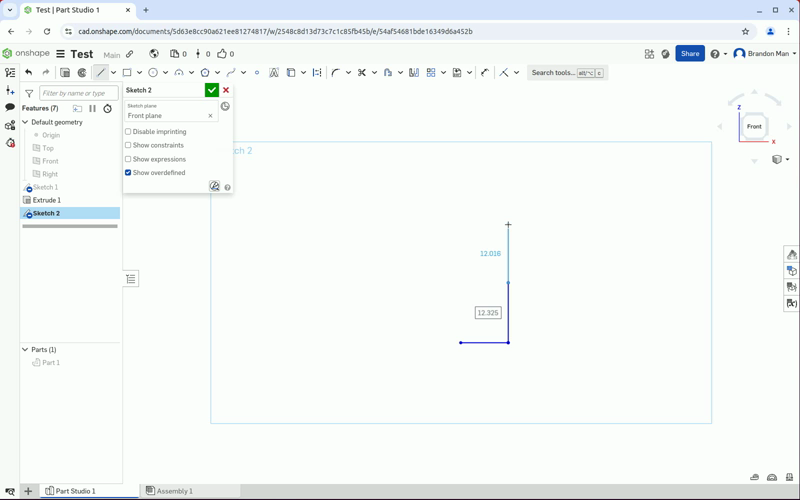
key_up(shift)
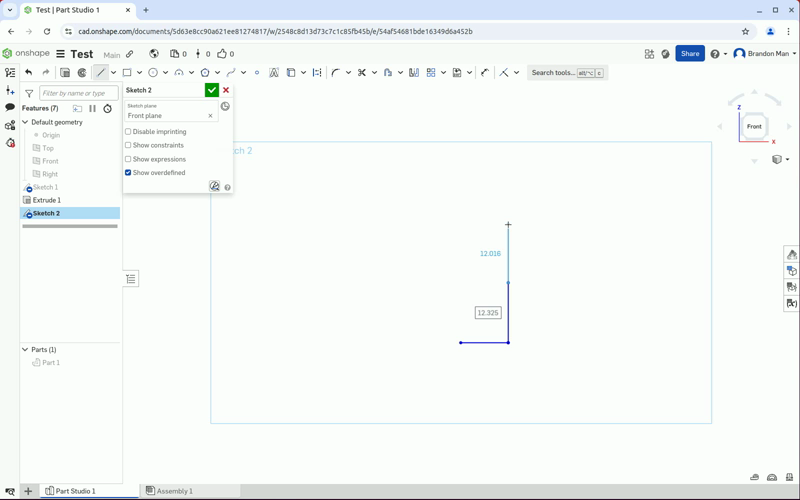
key_down(shift)
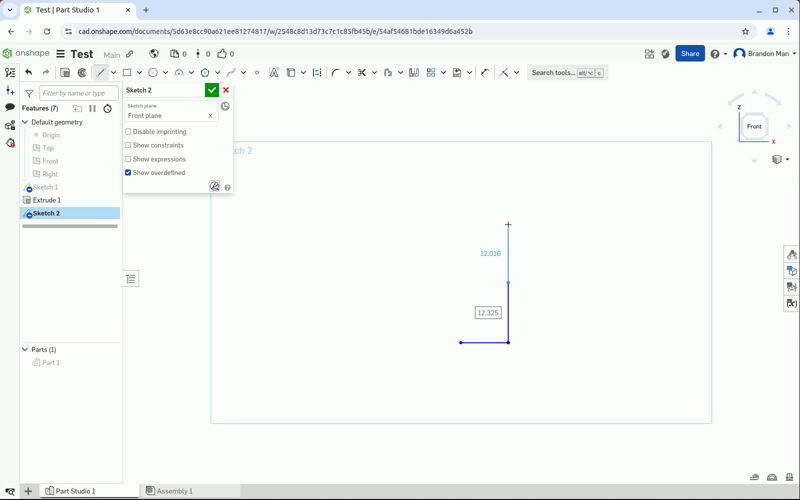
mouse_move(538, 224)
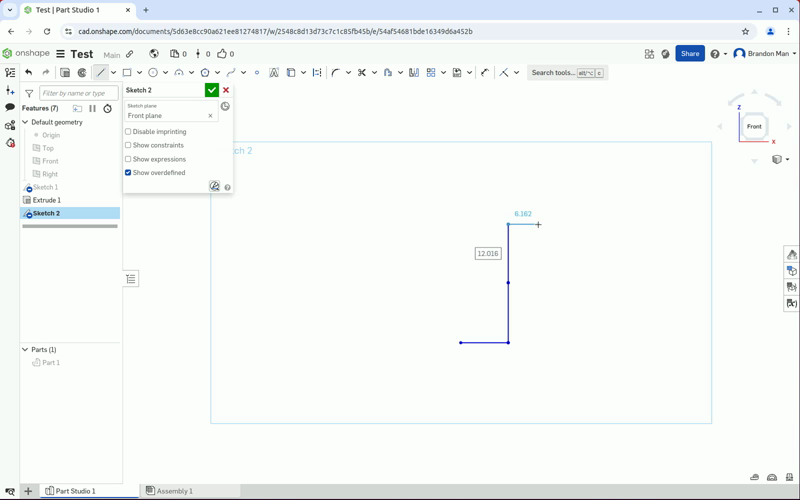
mouse_move(460, 224)
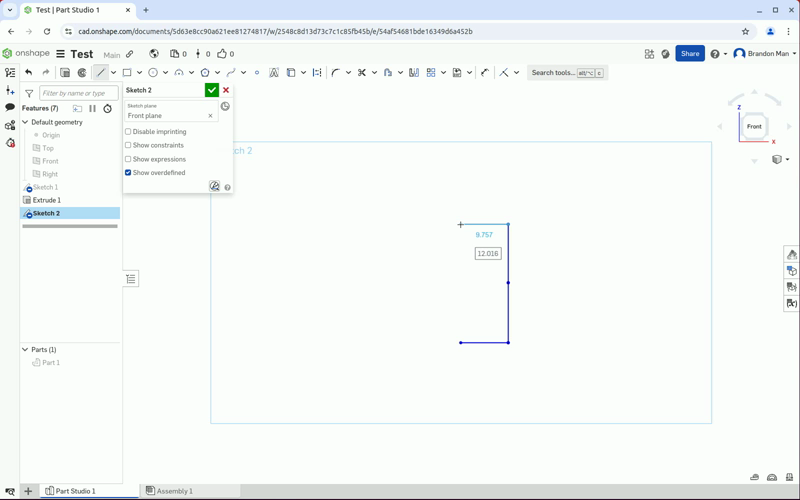
click(460, 224)
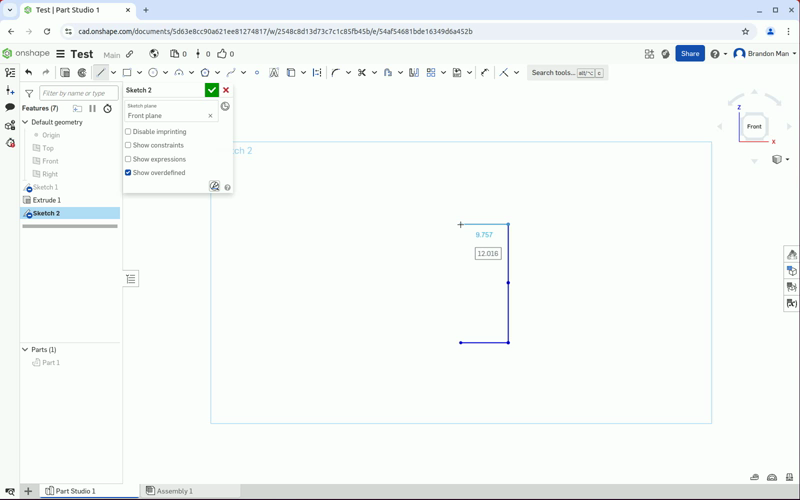
key_up(shift)
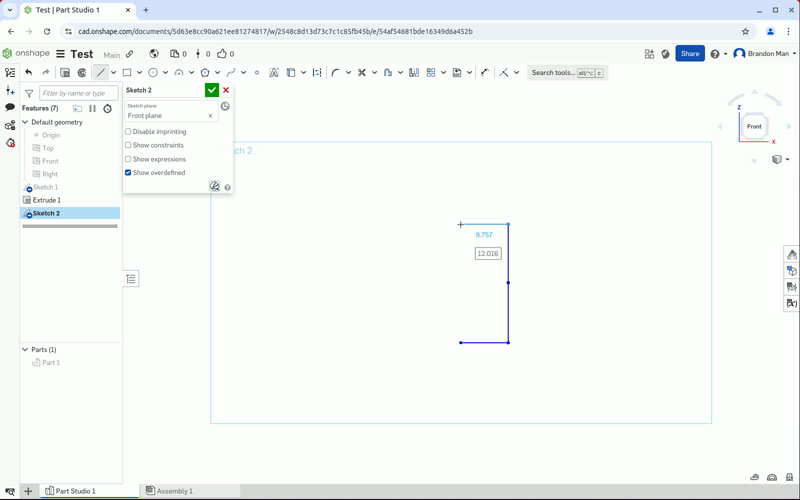
key_down(shift)
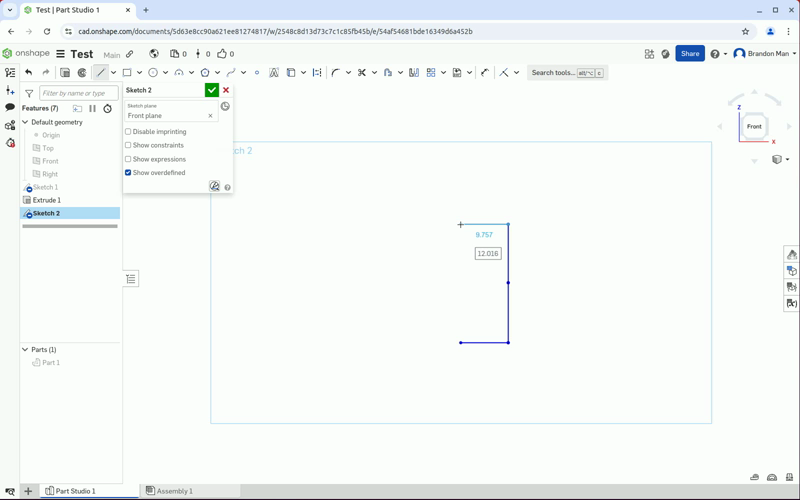
mouse_move(490, 224)
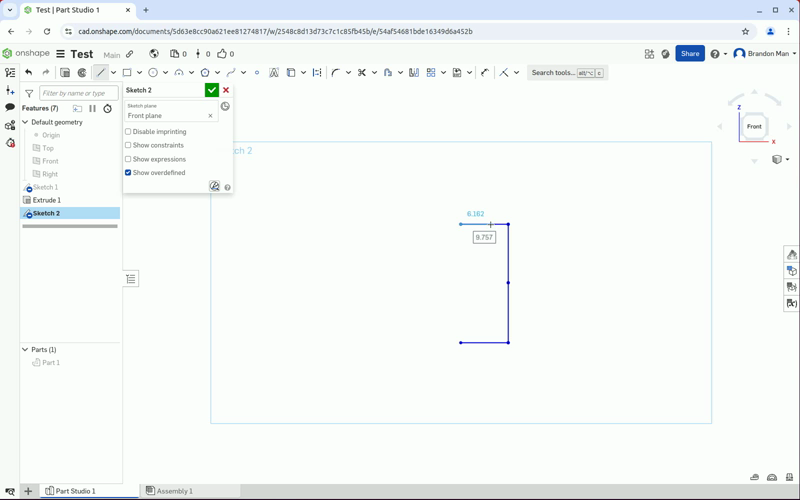
mouse_move(460, 282)
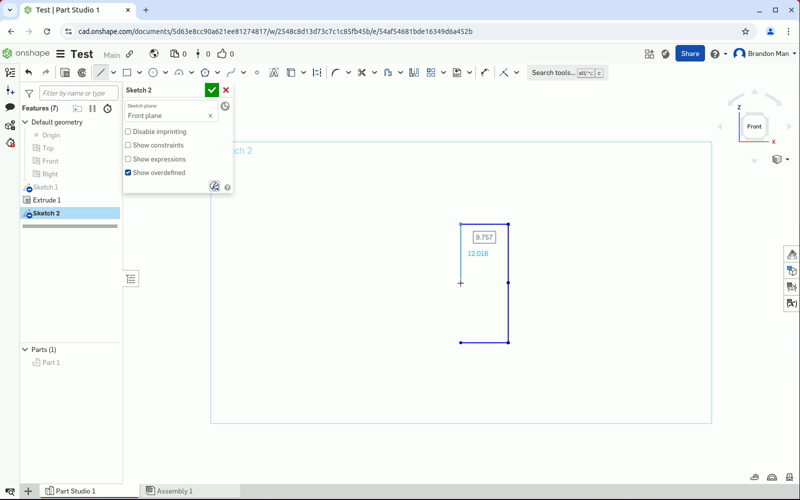
click(460, 282)
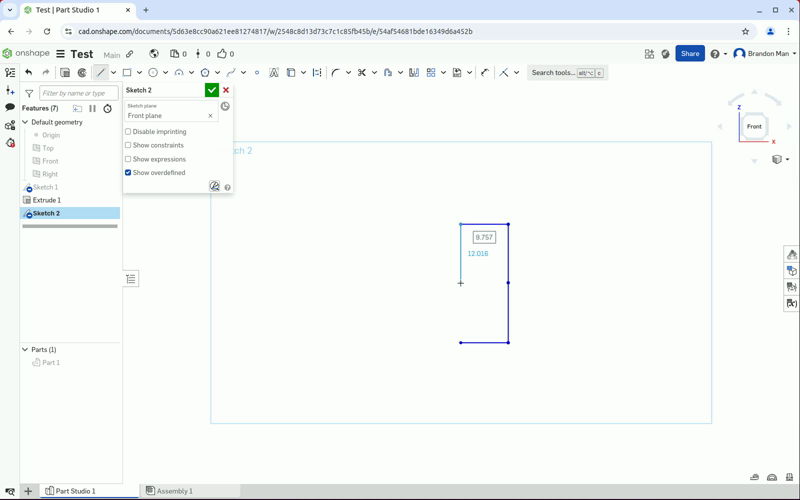
key_up(shift)
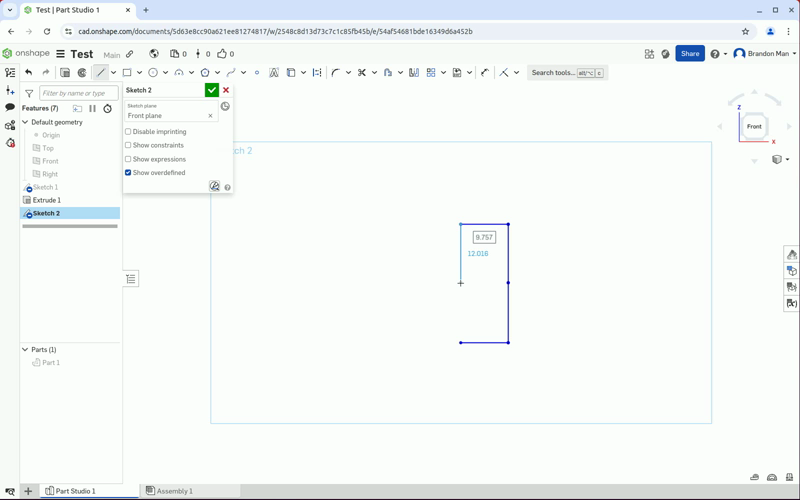
mouse_move(490, 282)
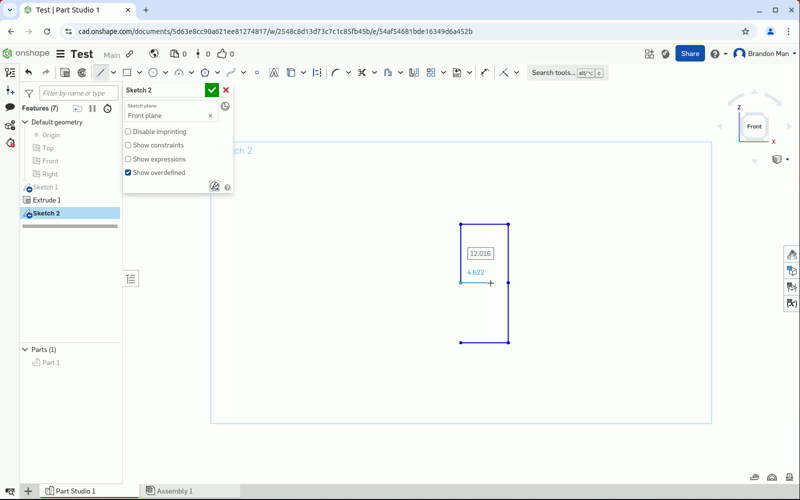
key_down(shift)
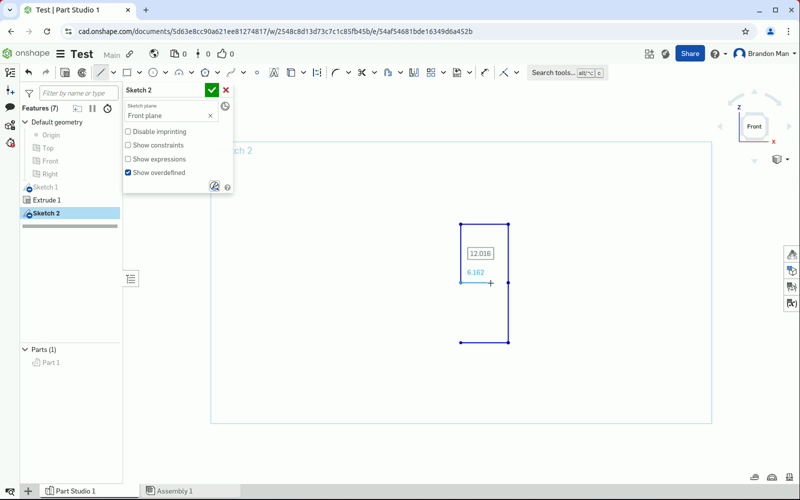
mouse_move(460, 342)
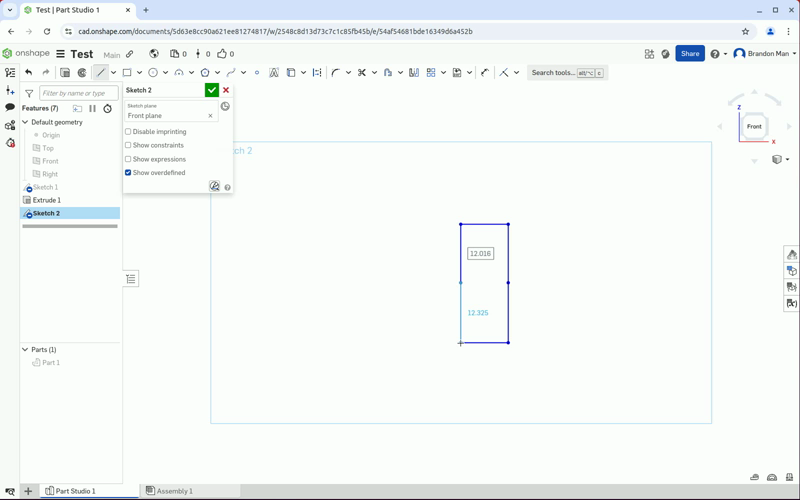
key_up(shift)
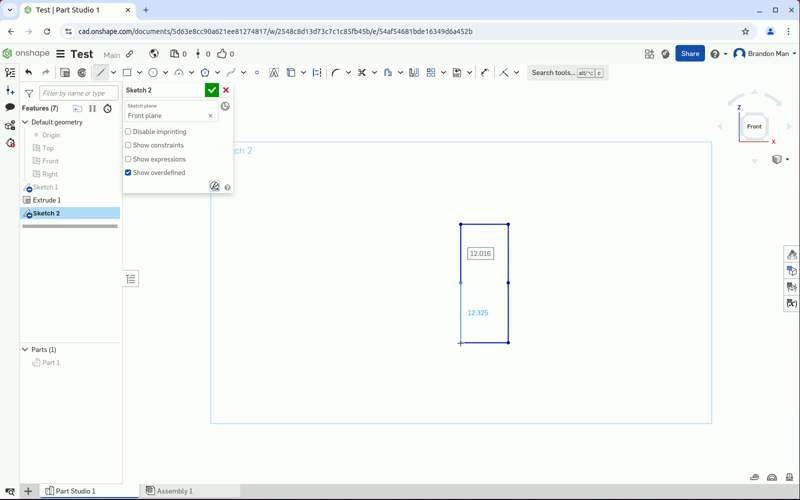
click(460, 342)
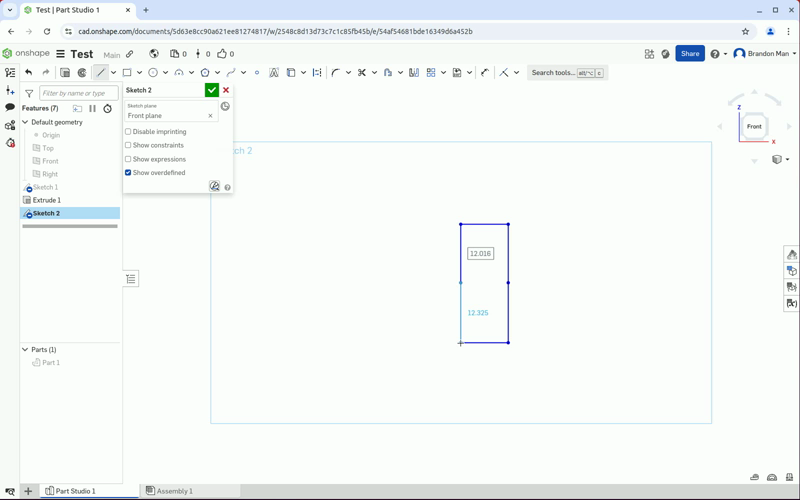
key(esc)
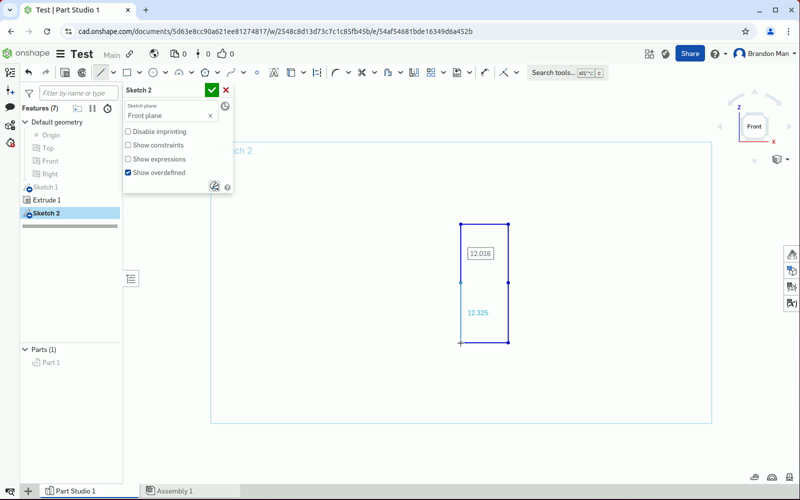
mouse_move(503, 236)
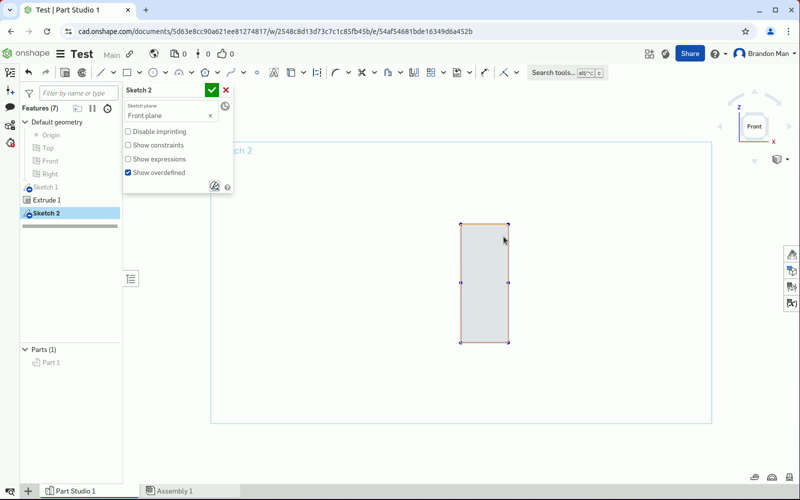
click(503, 236)
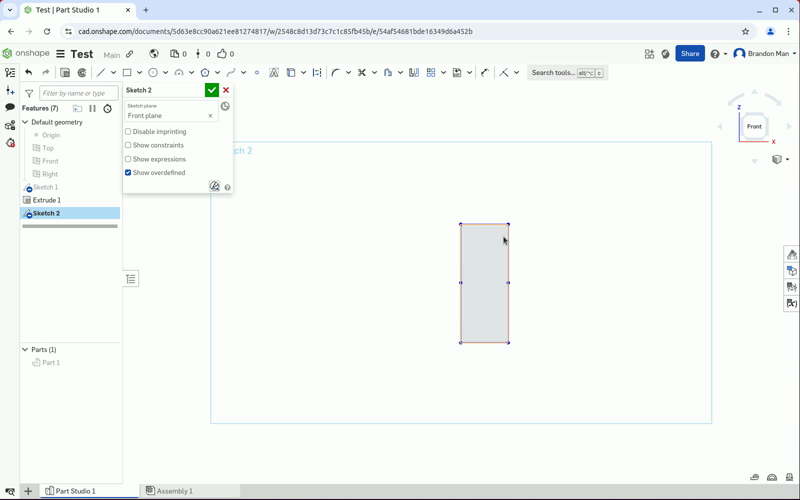
mouse_move(73, 352)
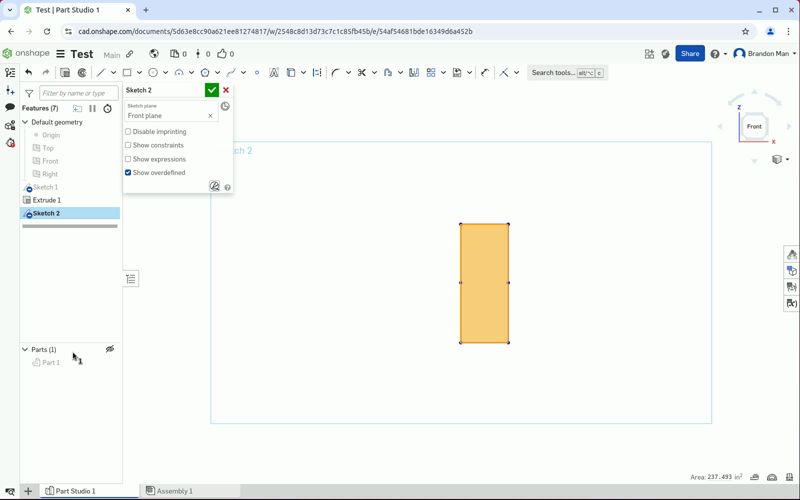
key(shift+y)
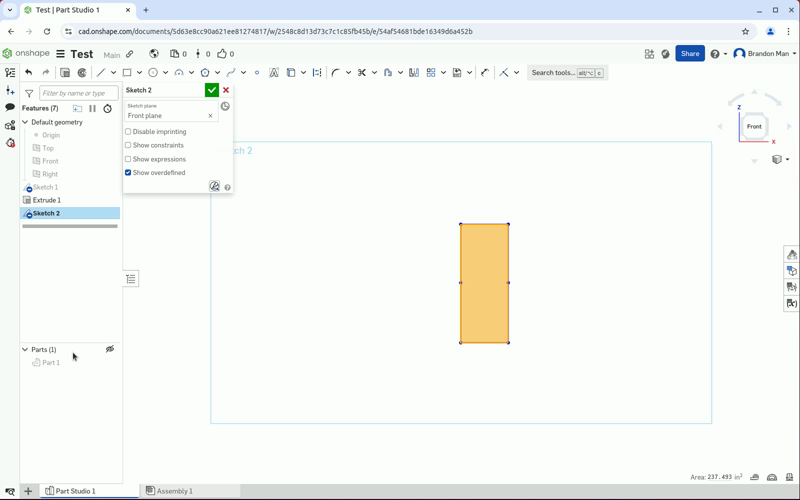
key(shift+e)
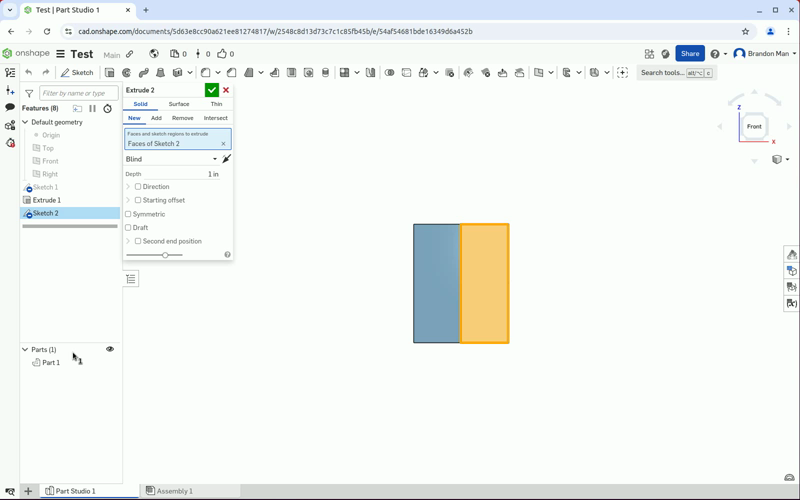
mouse_move(143, 106)
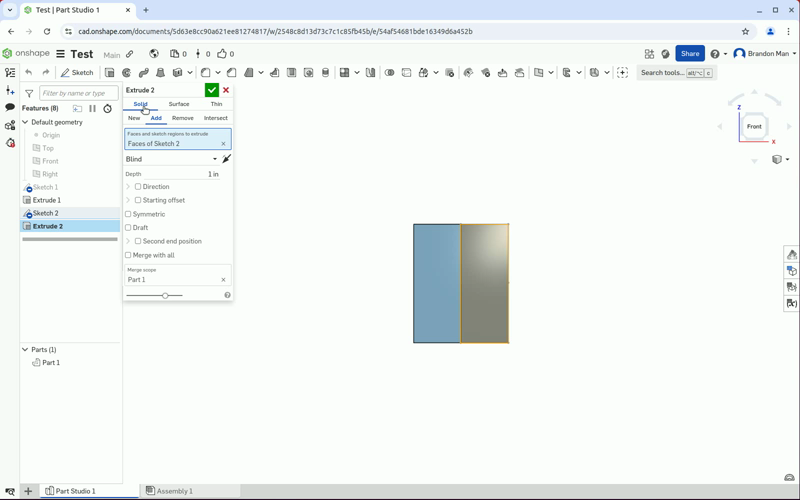
click(143, 106)
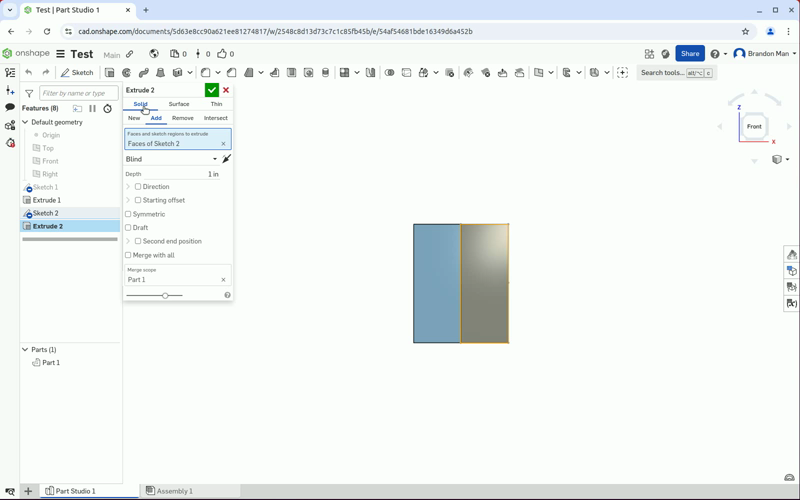
mouse_move(137, 120)
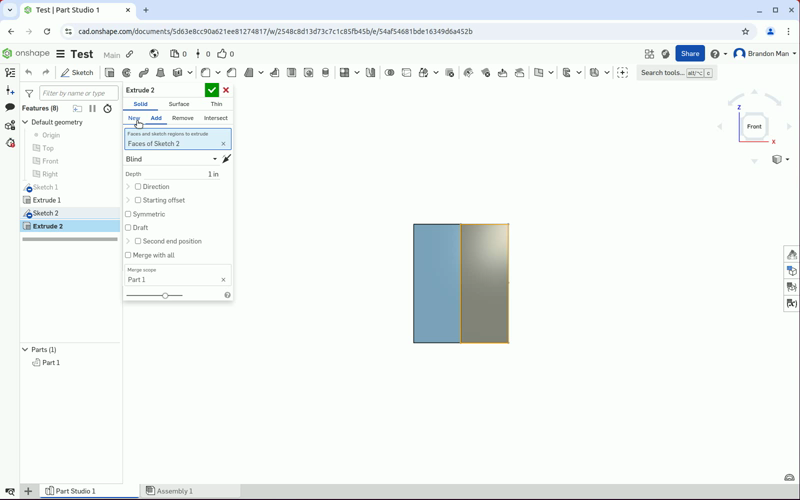
click(137, 120)
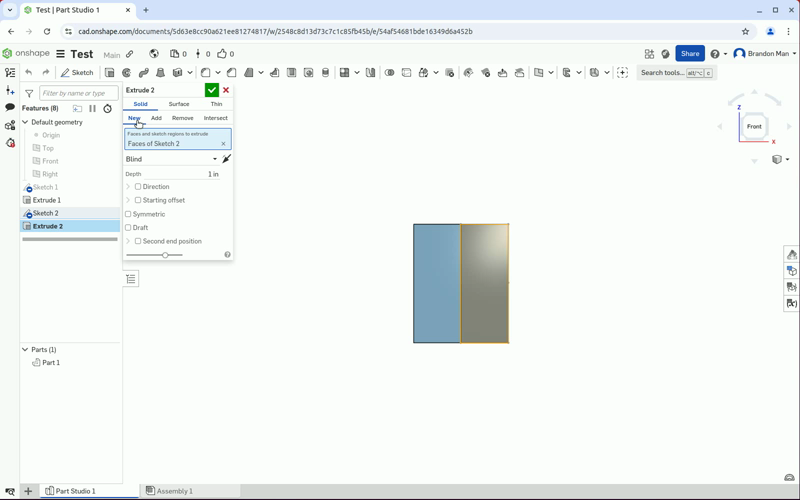
key(tab, 4)
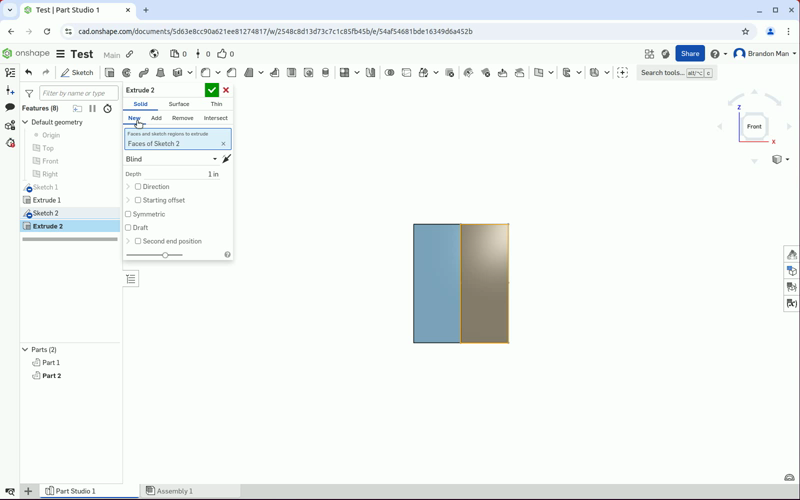
text(-9.628)
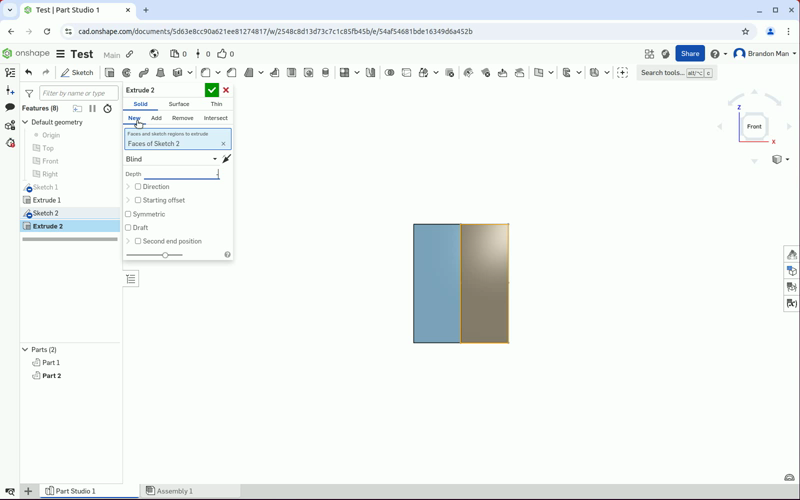
key(enter)
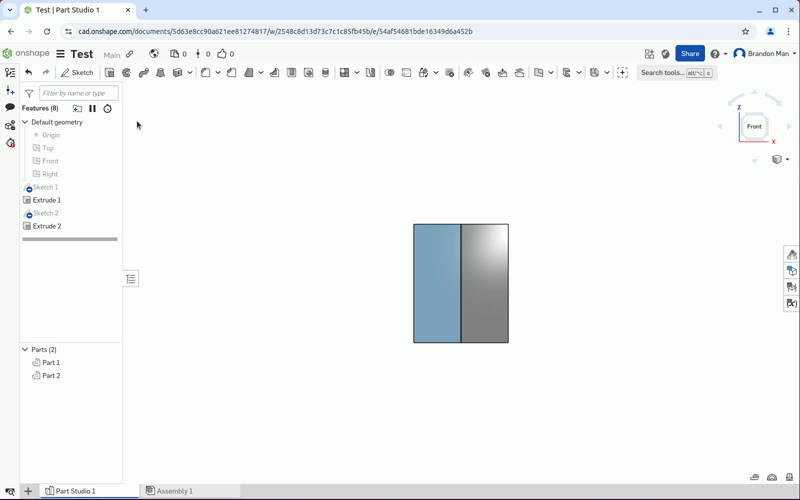
key(shift+h)
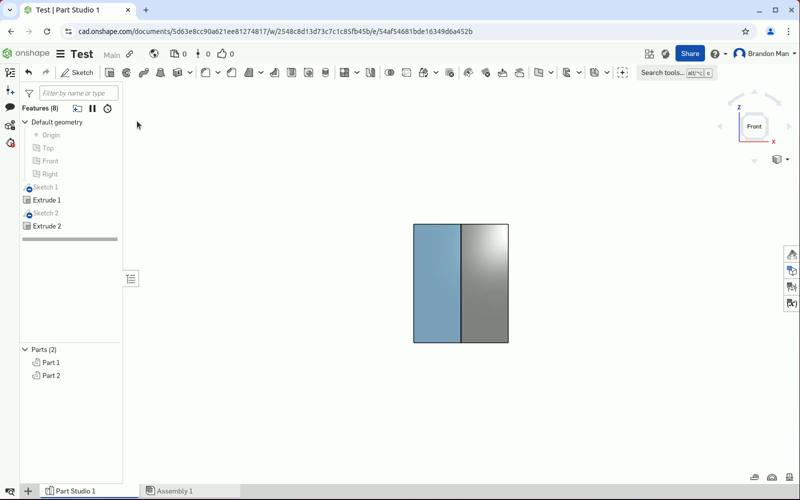
key(shift+h)
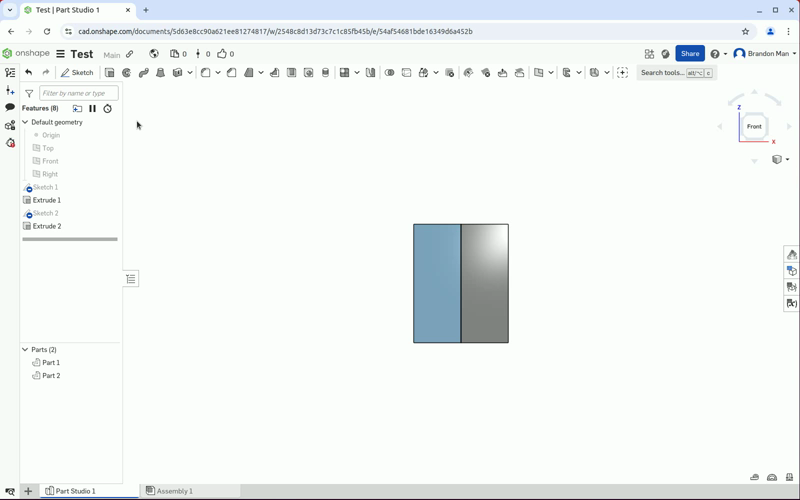
key(shift+7)
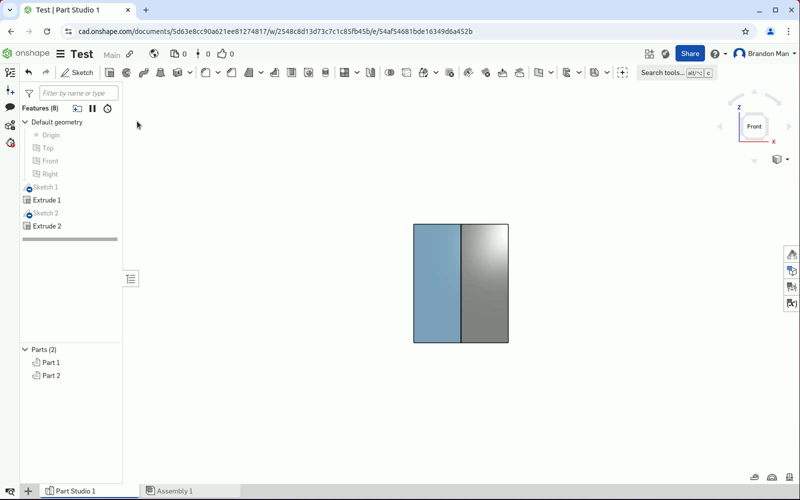
key(left, 2)
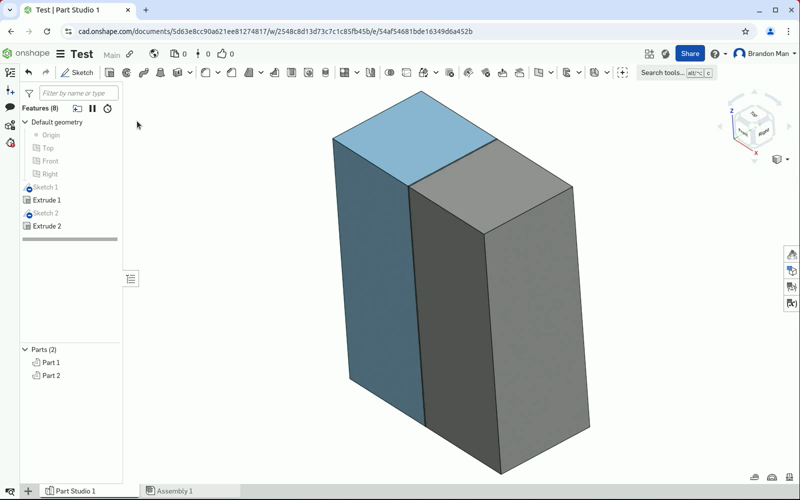
key(down, 2)
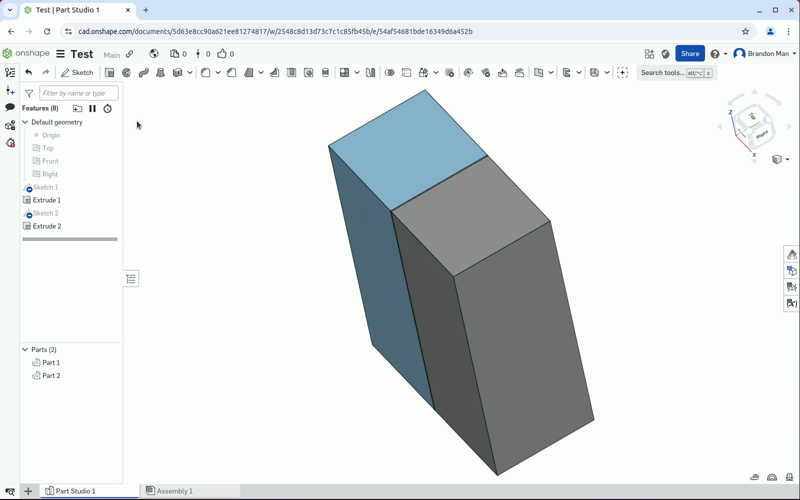
key(up, 2)
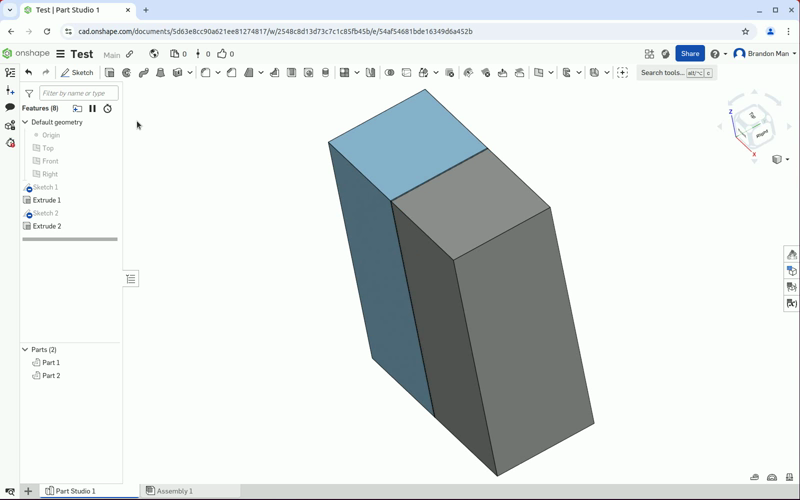
key(right, 2)
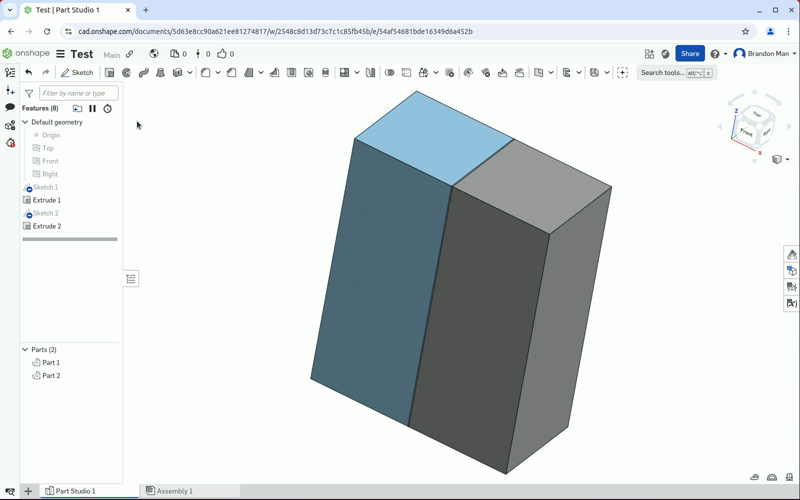
mouse_move(73, 189)
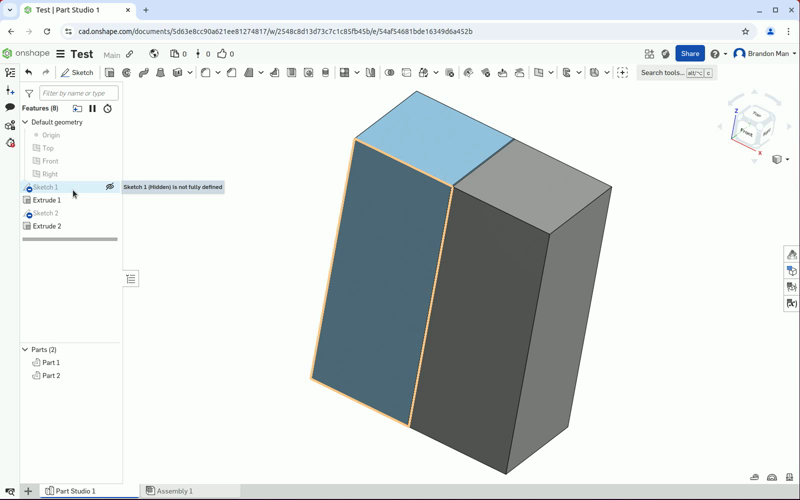
click(73, 189)